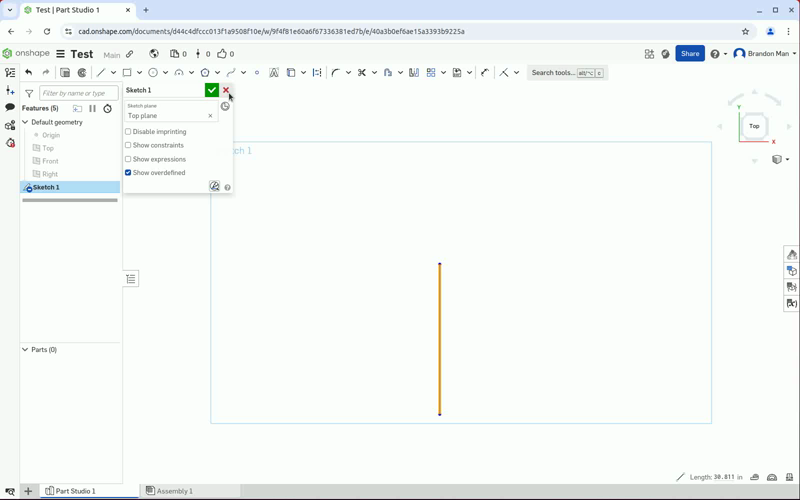
key(shift+h)
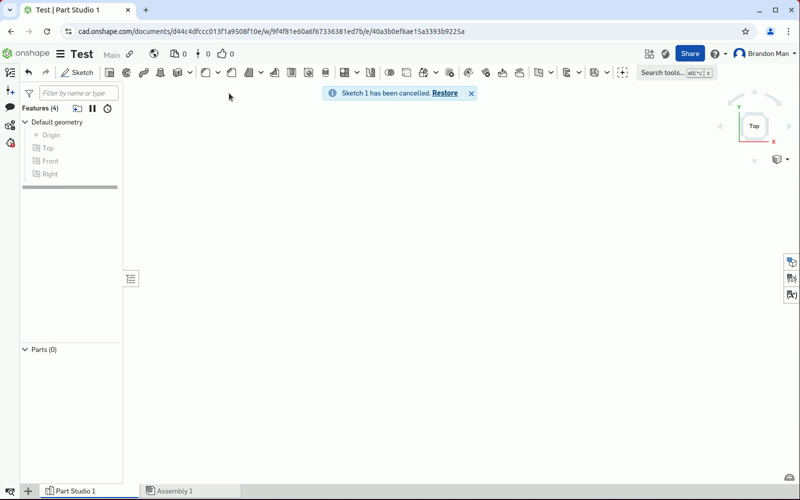
mouse_move(73, 352)
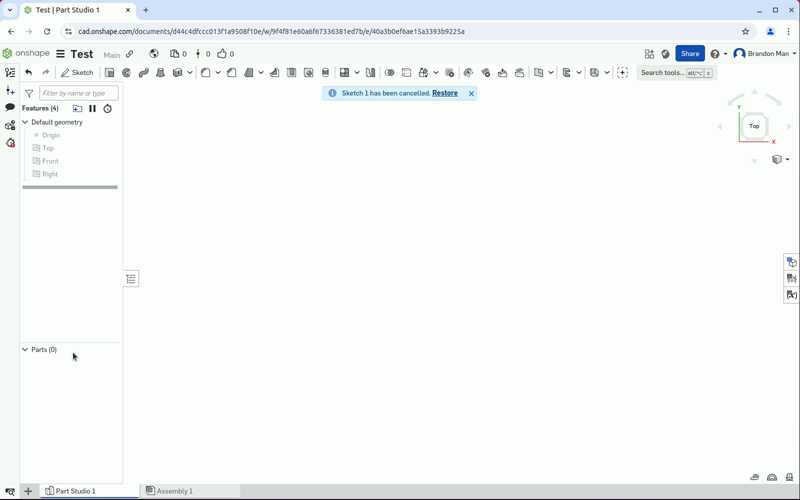
key(y)
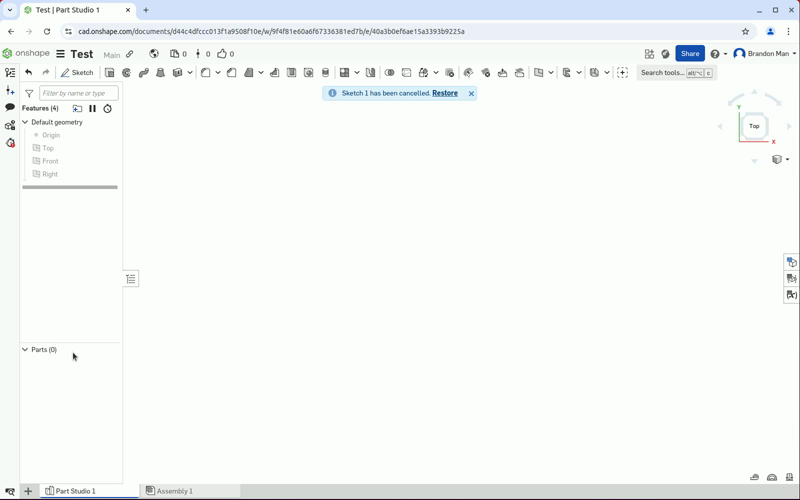
key(shift+p)
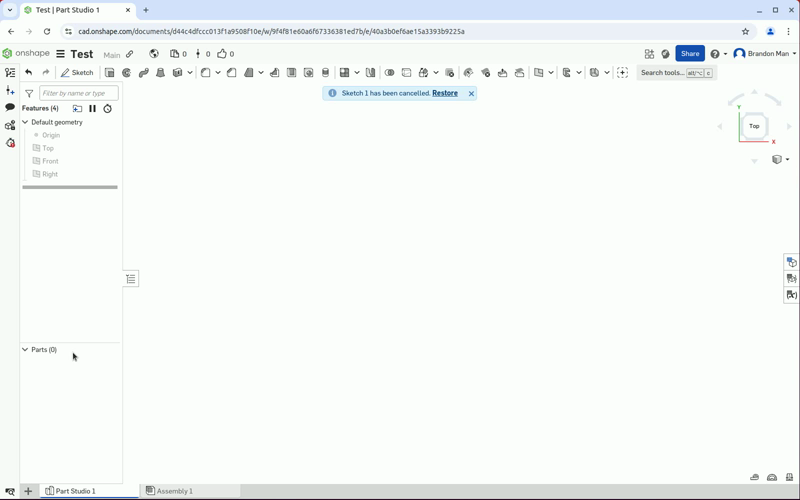
key(space)
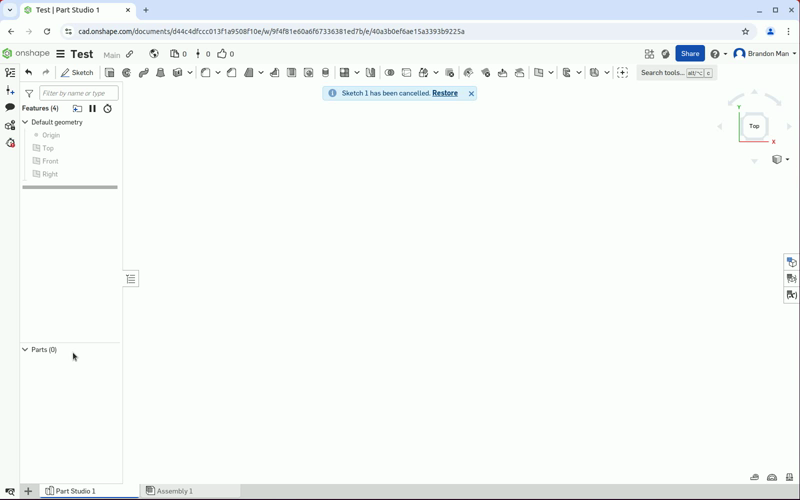
key_down(shift)
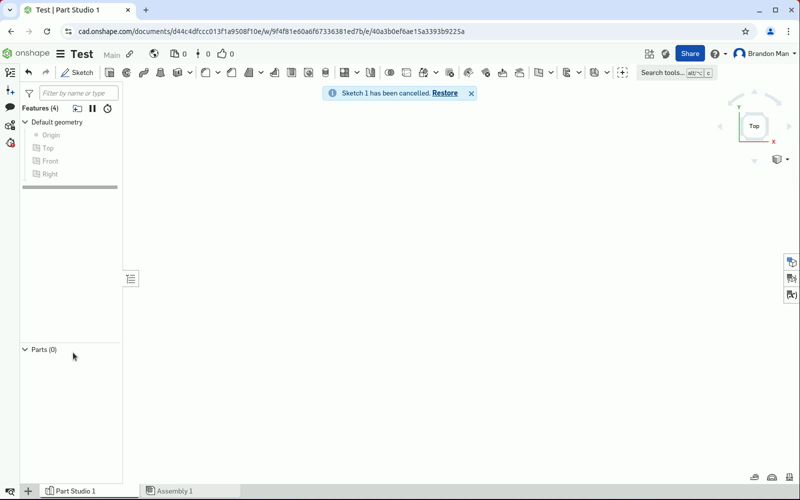
key(up)
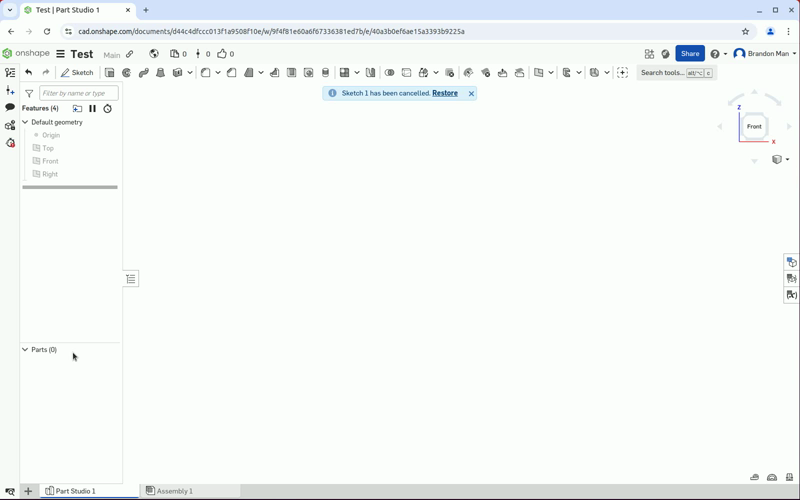
key_up(shift)
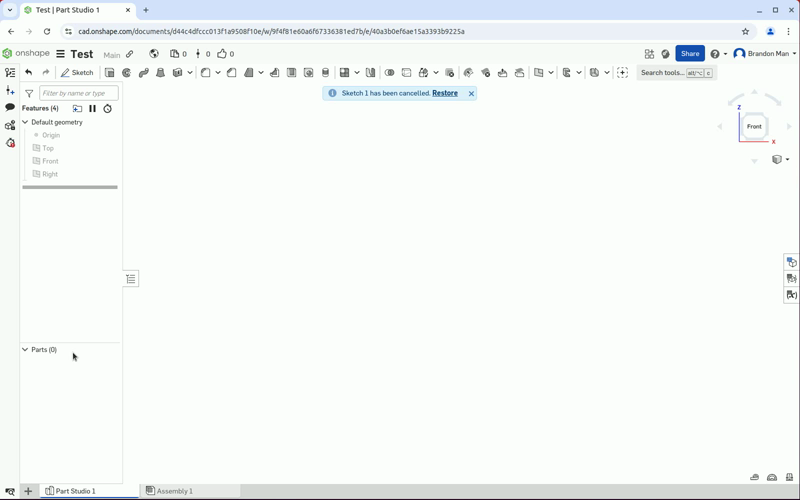
mouse_move(73, 352)
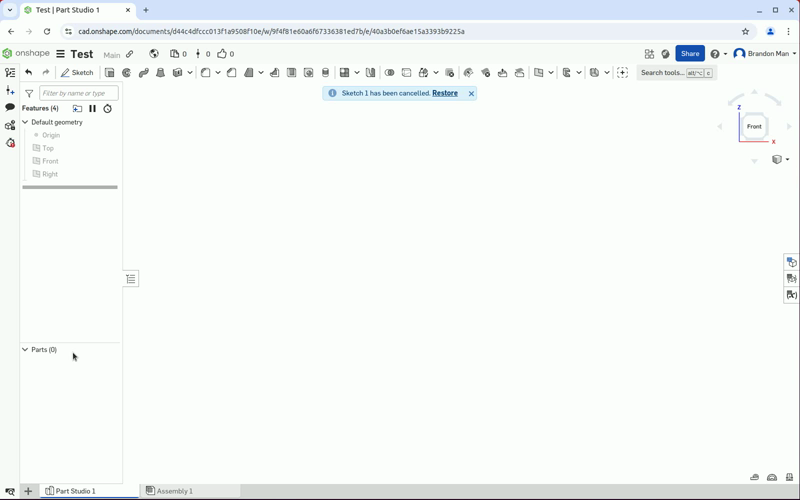
key(shift+y)
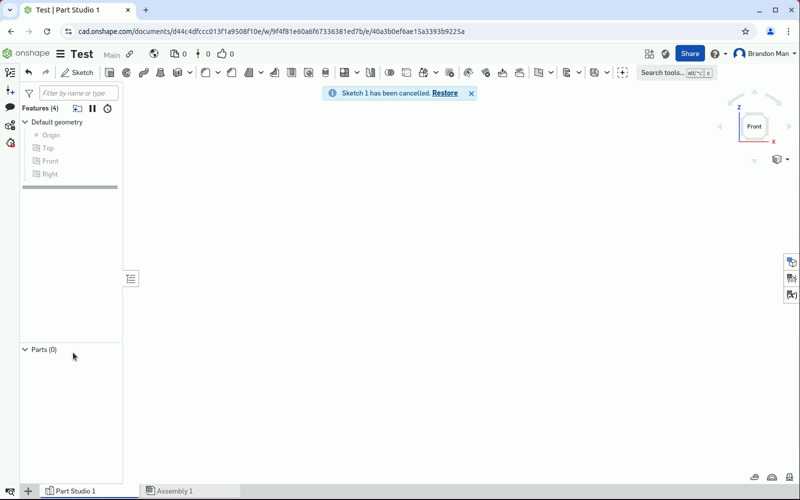
key(shift+s)
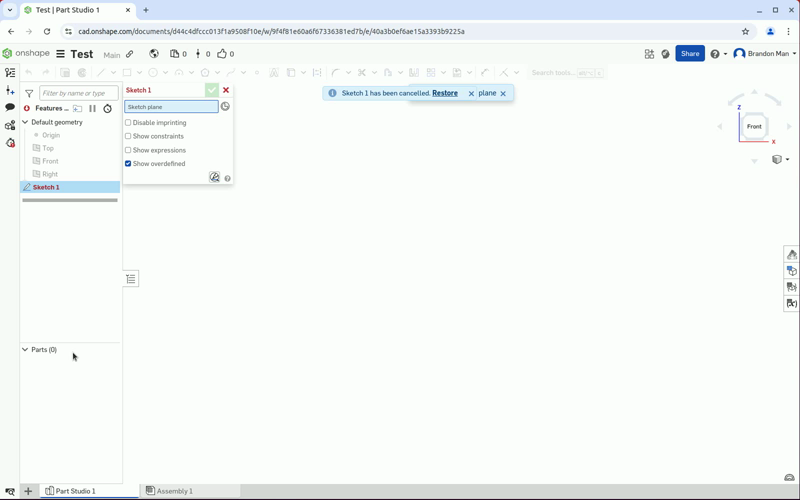
mouse_move(73, 163)
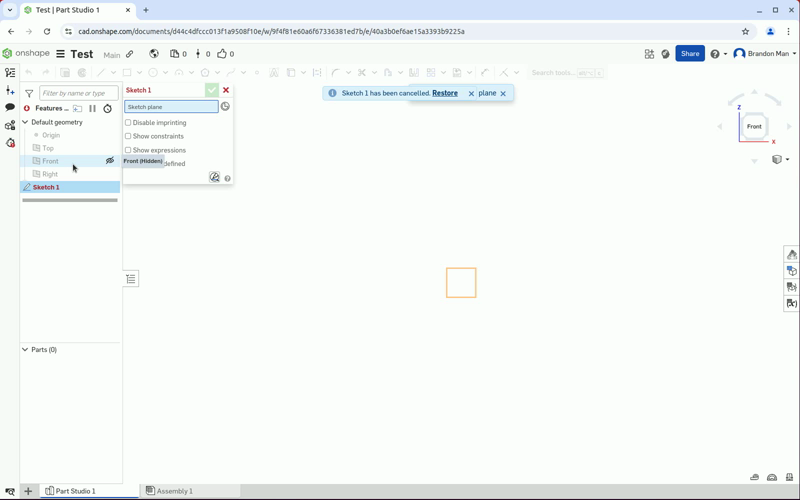
click(73, 163)
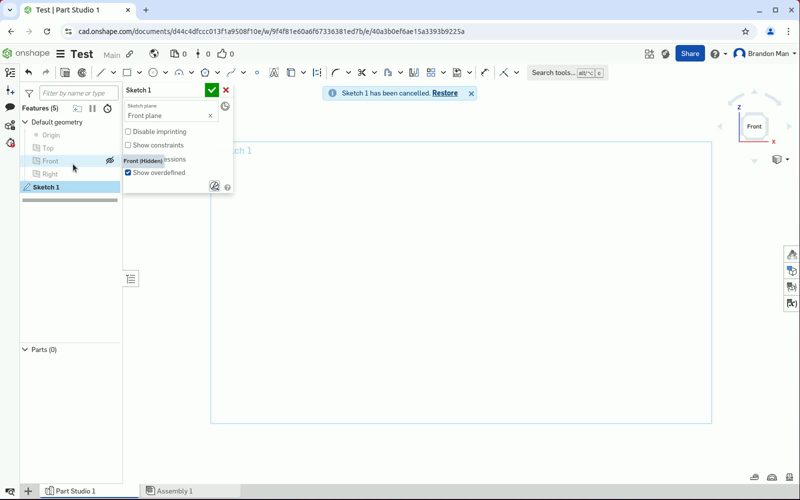
mouse_move(73, 352)
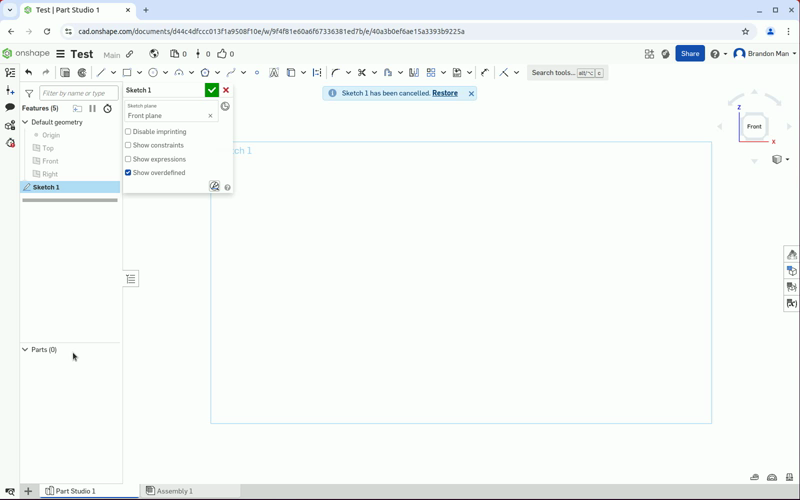
key(y)
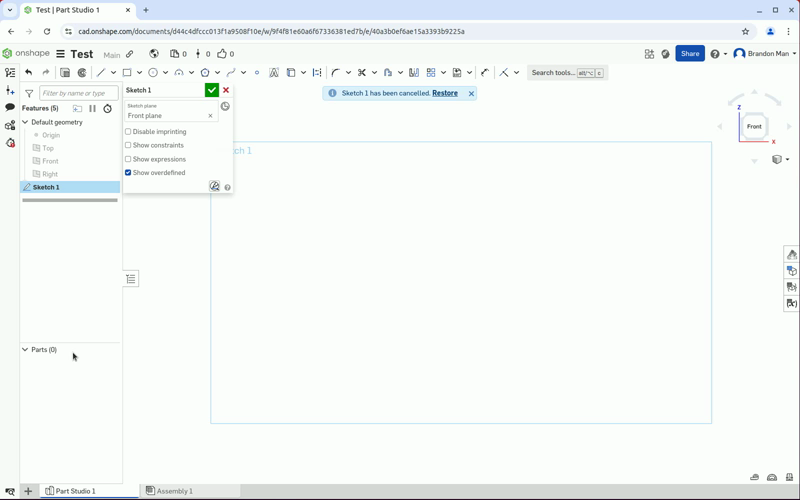
key(c)
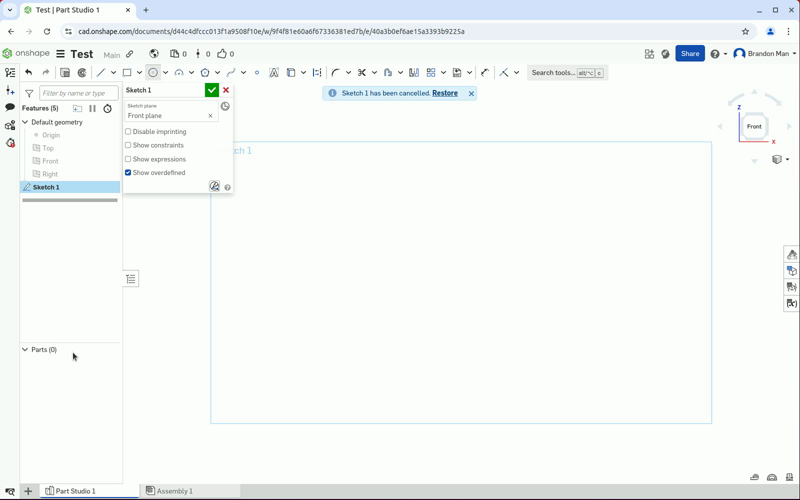
key_down(shift)
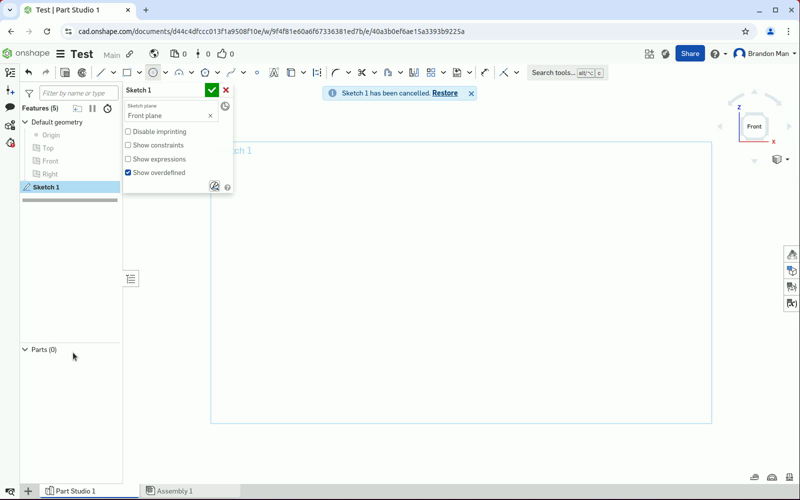
mouse_move(461, 282)
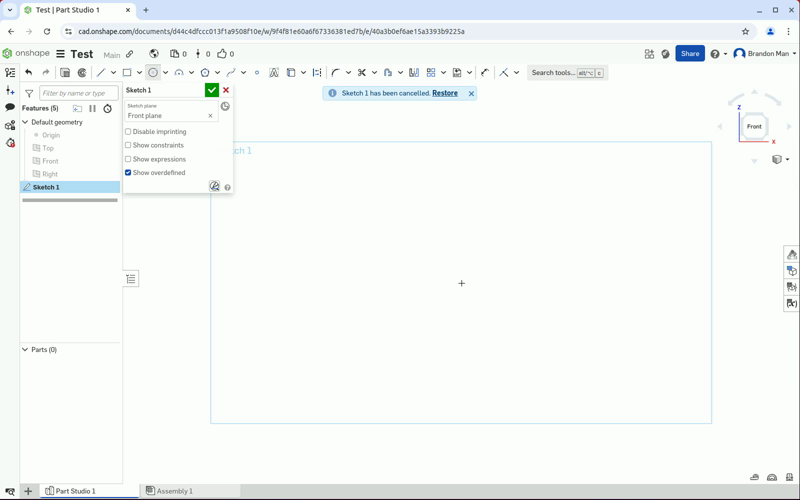
click(461, 282)
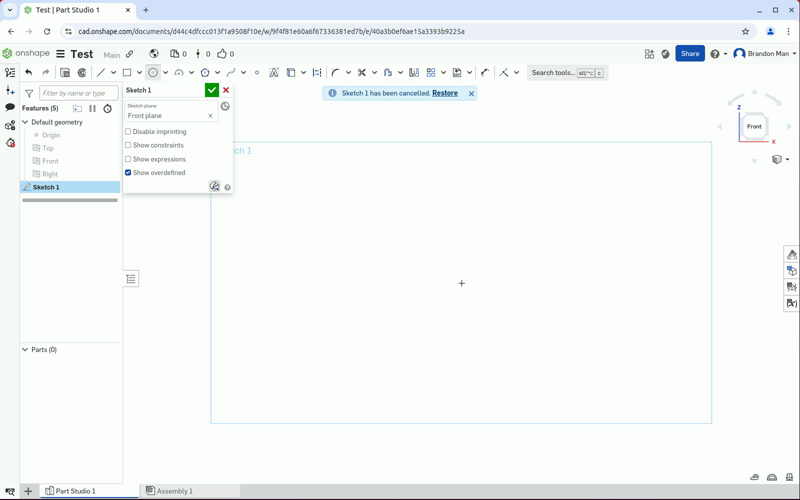
key_up(shift)
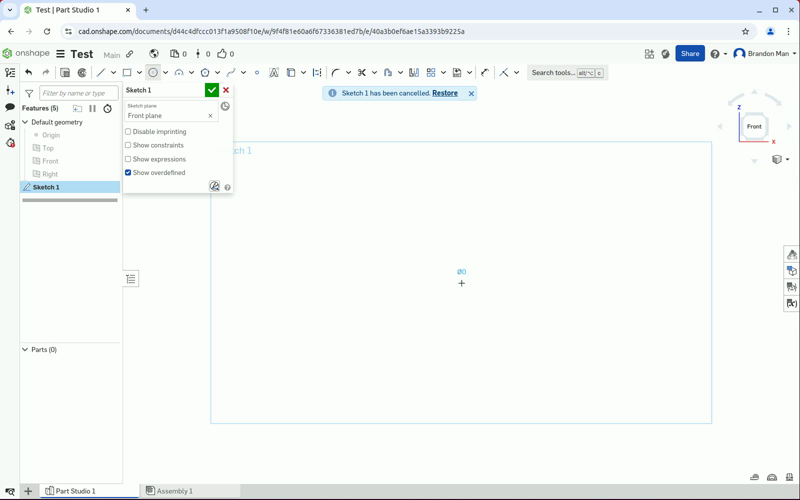
mouse_move(565, 282)
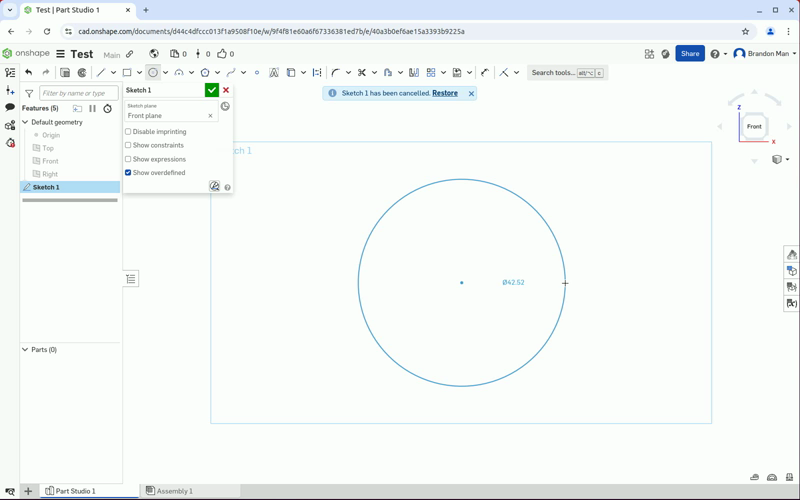
click(565, 282)
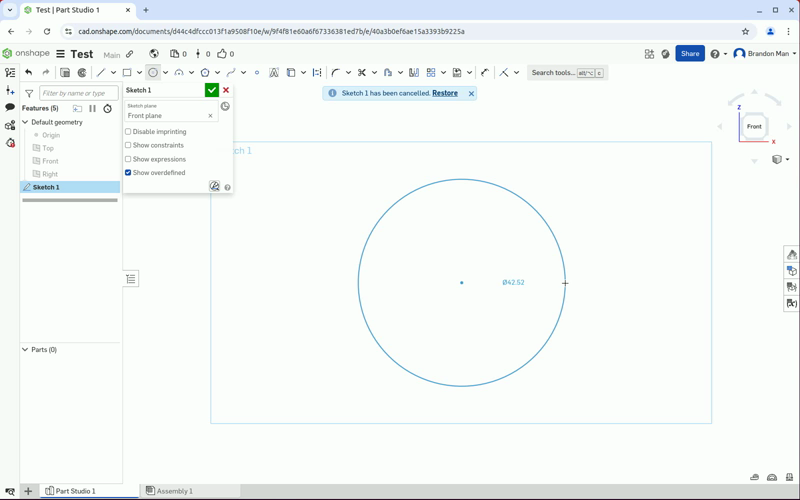
key(esc)
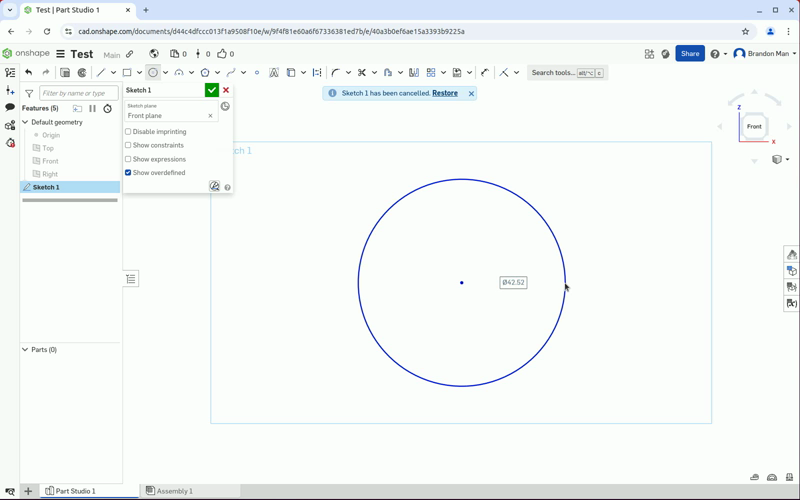
key(l)
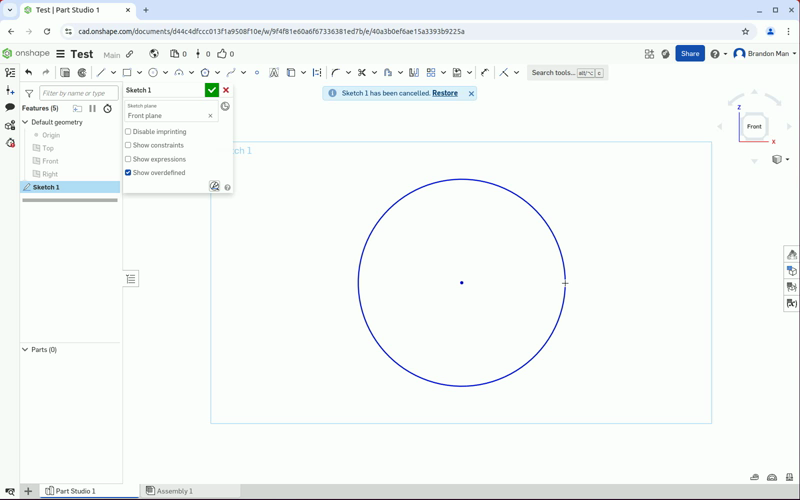
key_down(shift)
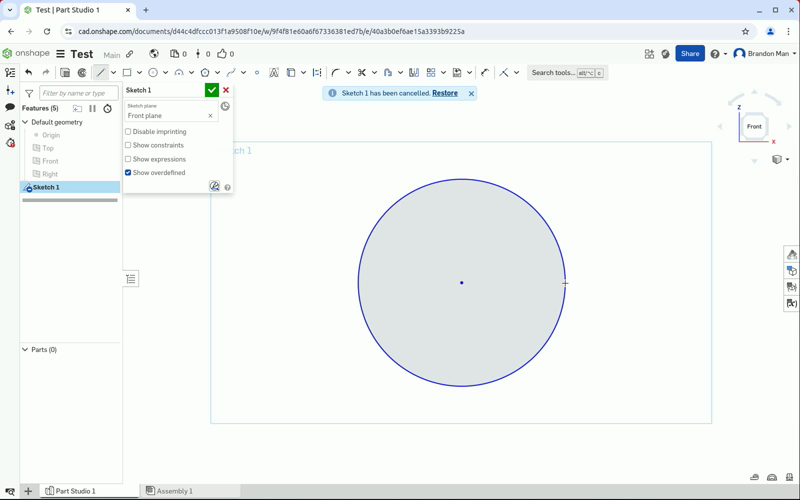
mouse_move(419, 323)
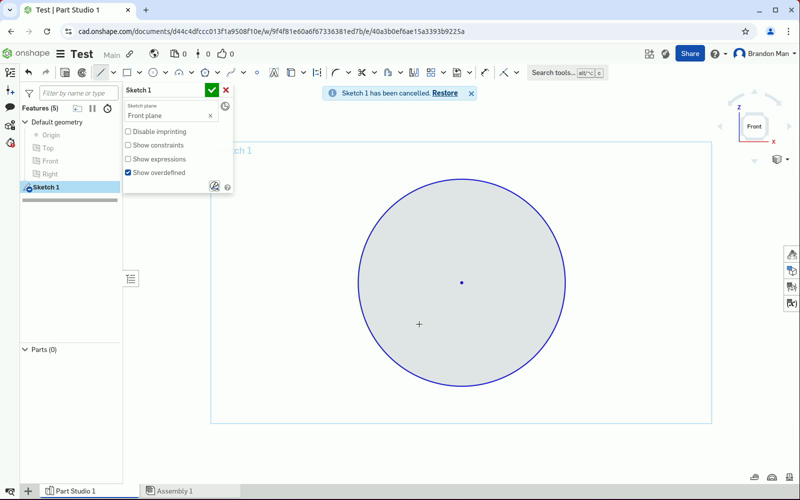
click(419, 323)
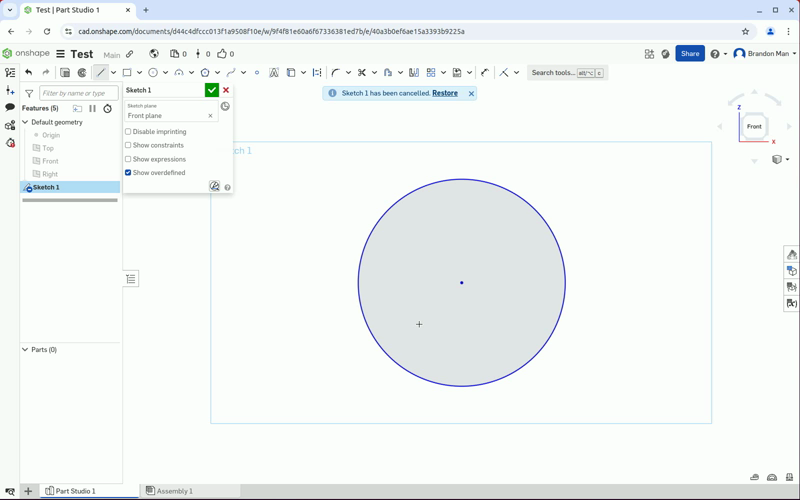
key_up(shift)
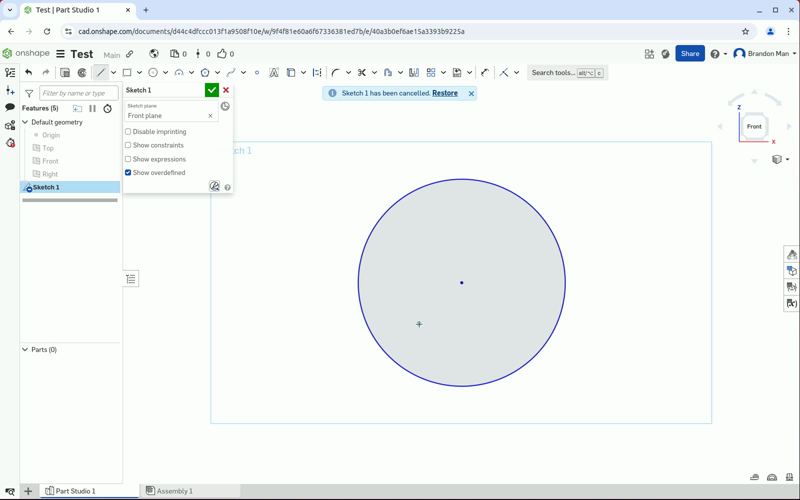
key_down(shift)
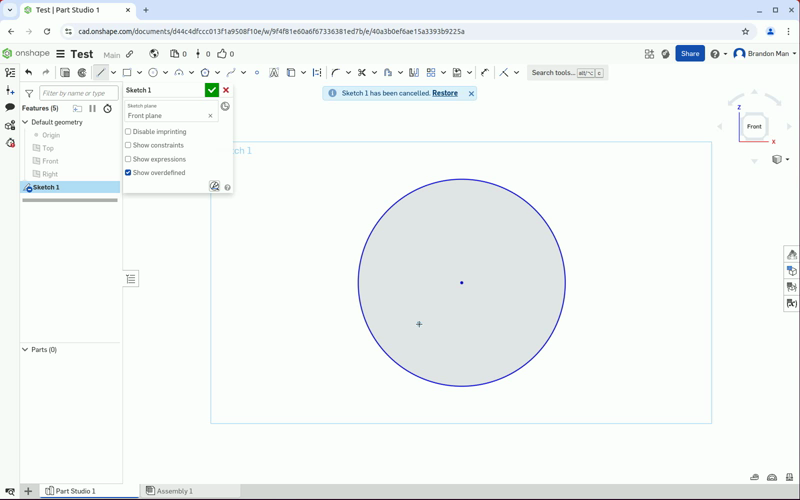
mouse_move(500, 323)
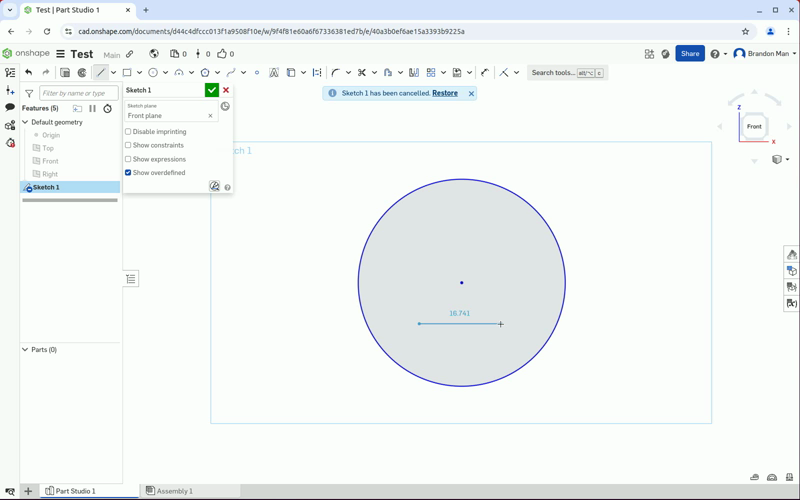
click(500, 323)
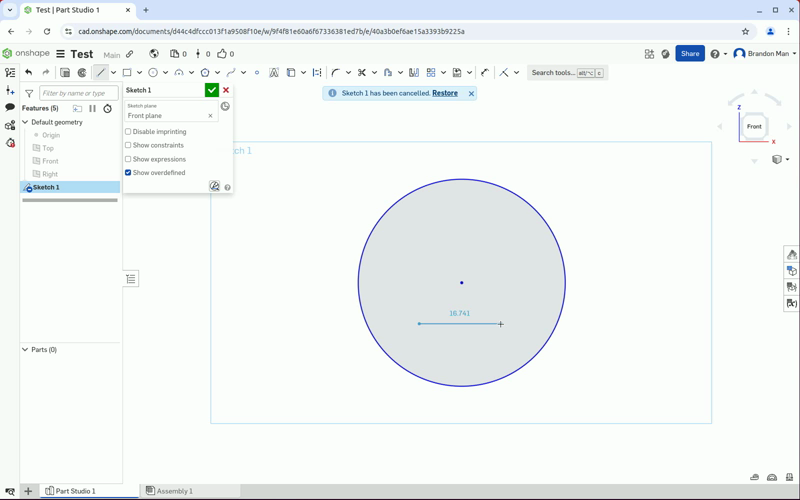
key_up(shift)
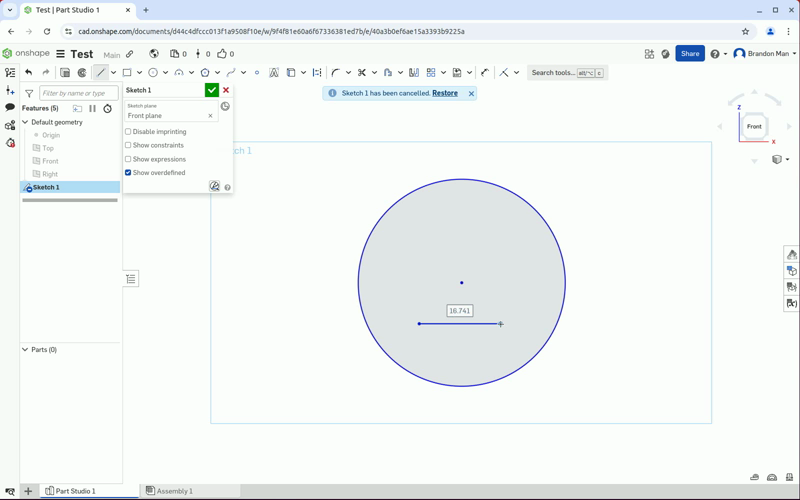
key_down(shift)
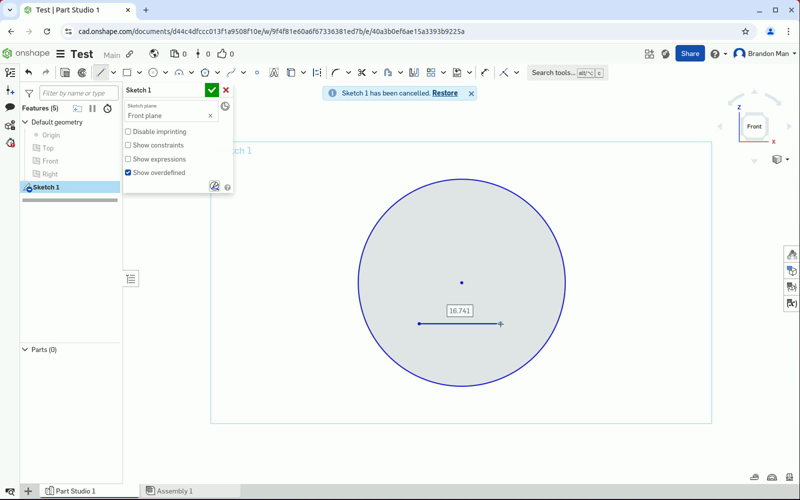
mouse_move(500, 242)
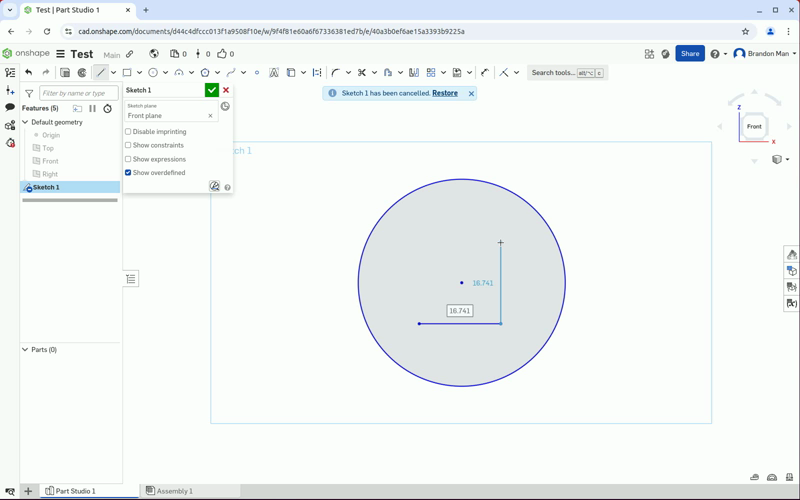
click(500, 242)
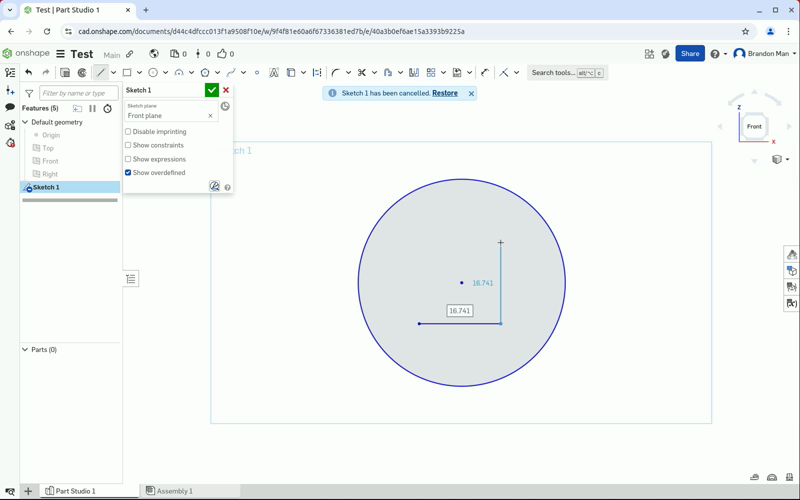
key_up(shift)
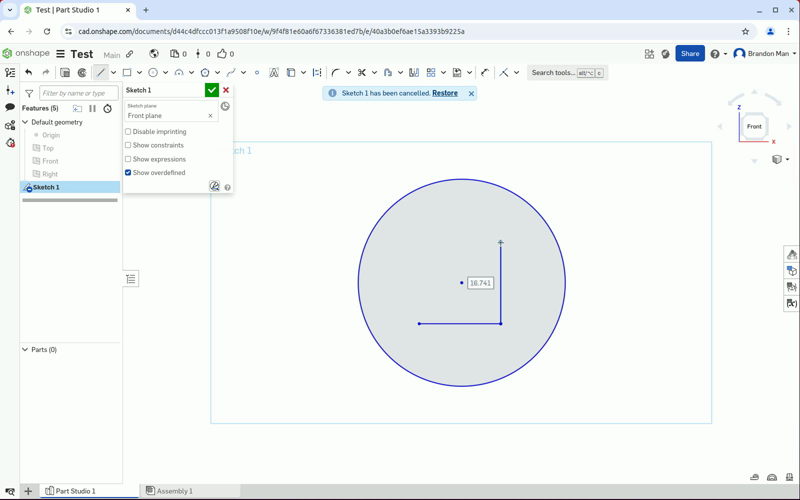
key_down(shift)
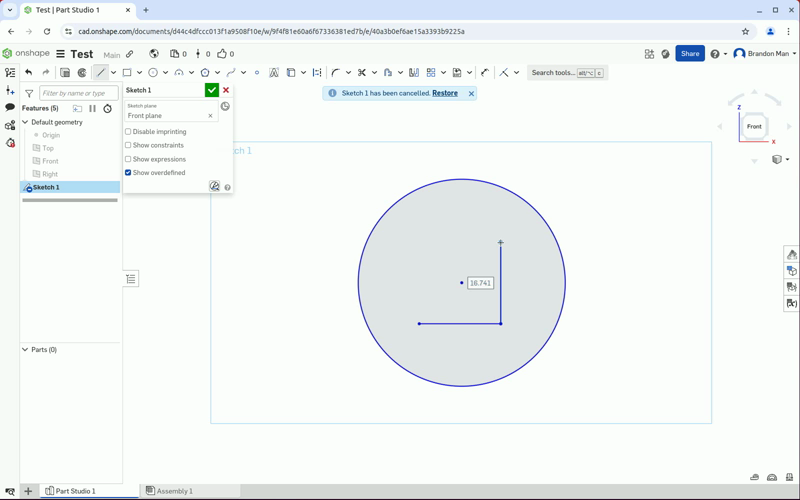
mouse_move(419, 242)
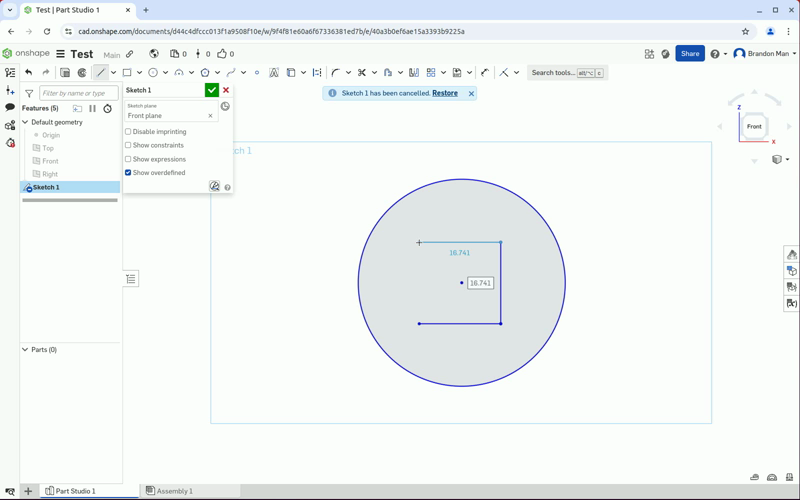
click(419, 242)
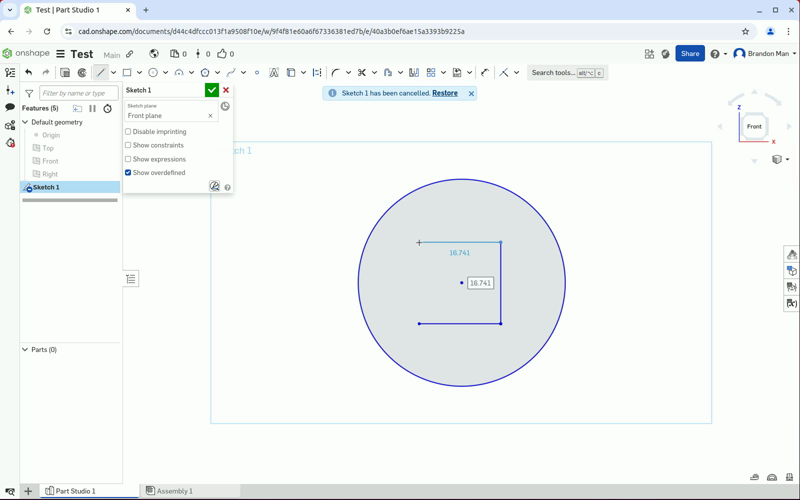
key_up(shift)
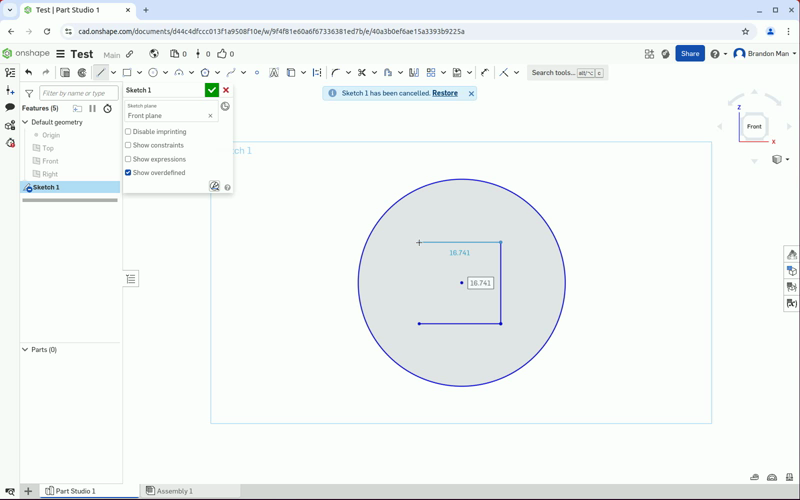
key_down(shift)
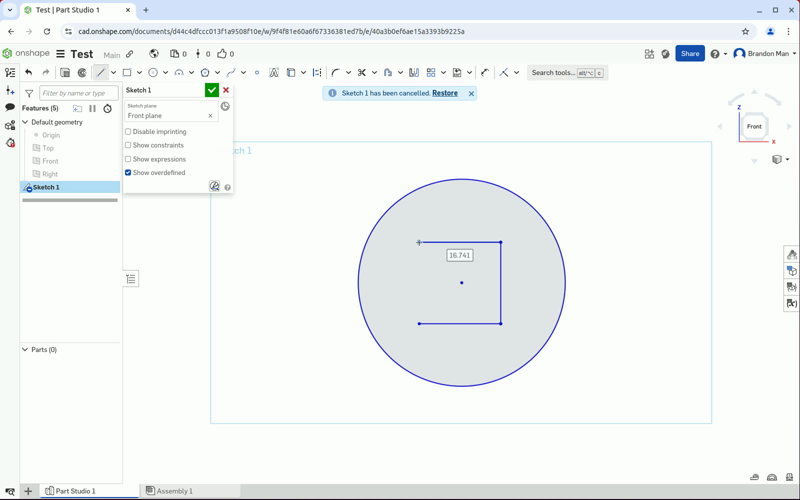
mouse_move(419, 323)
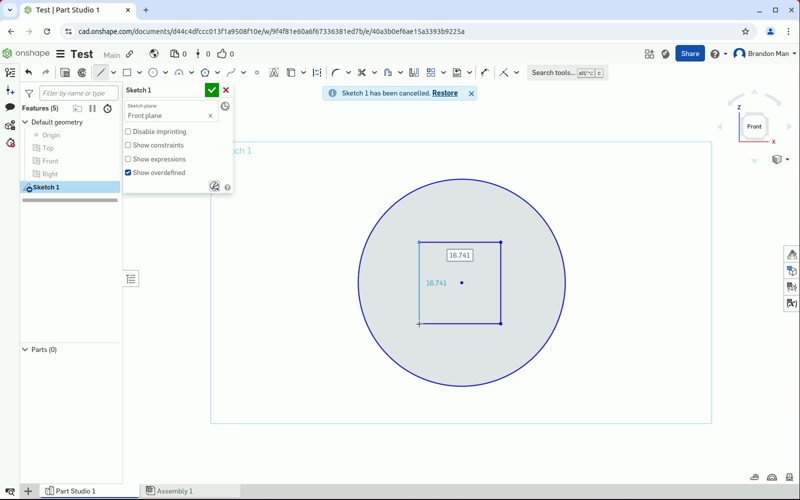
key_up(shift)
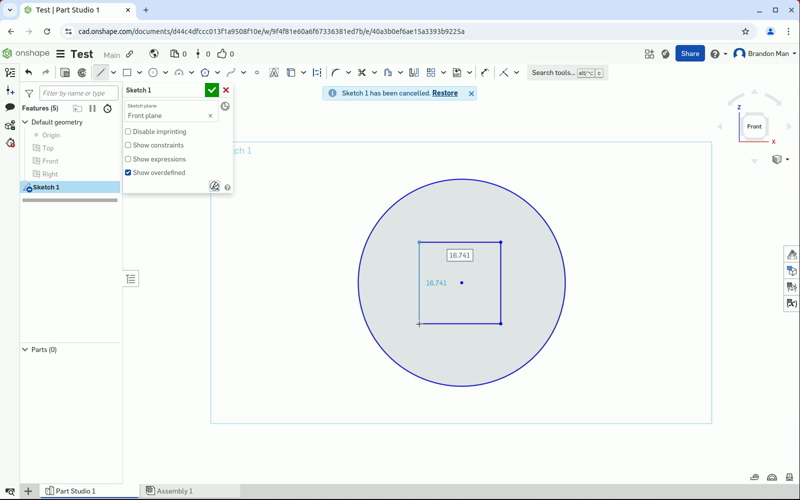
click(419, 323)
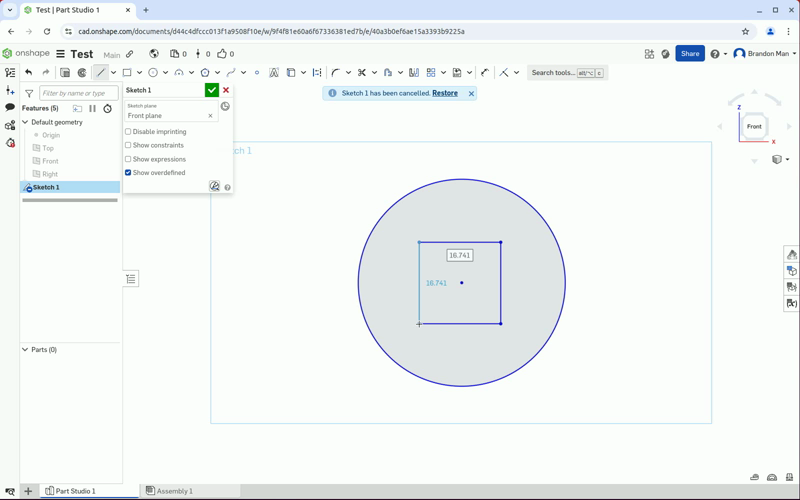
key(esc)
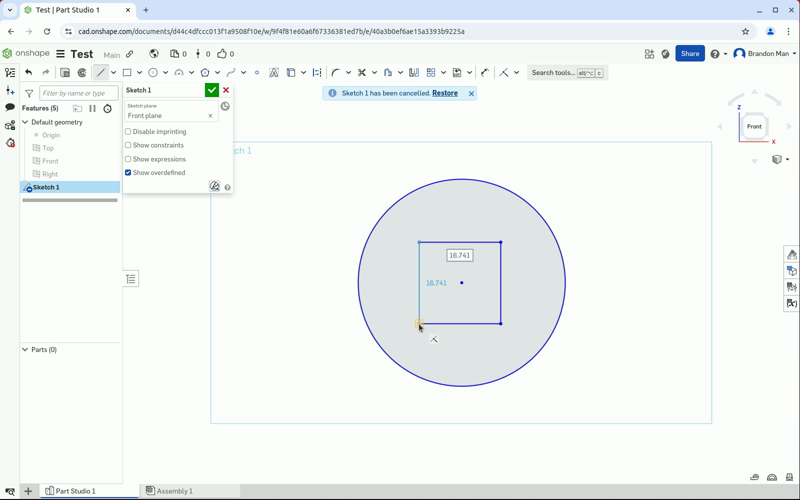
mouse_move(488, 347)
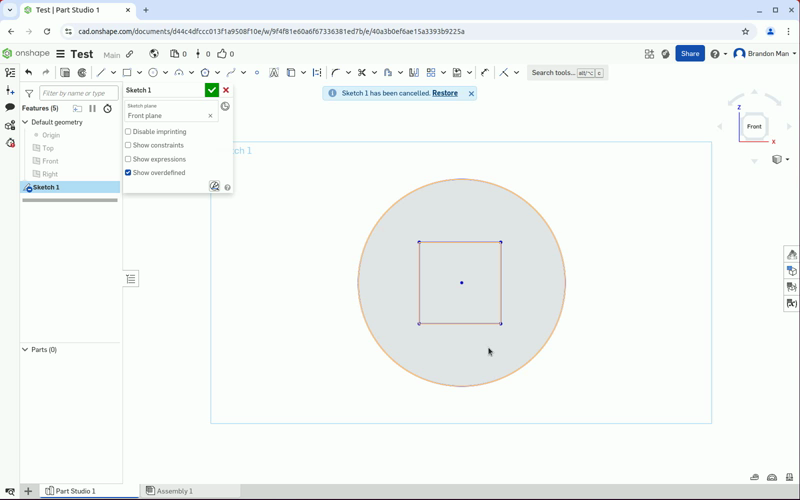
click(488, 347)
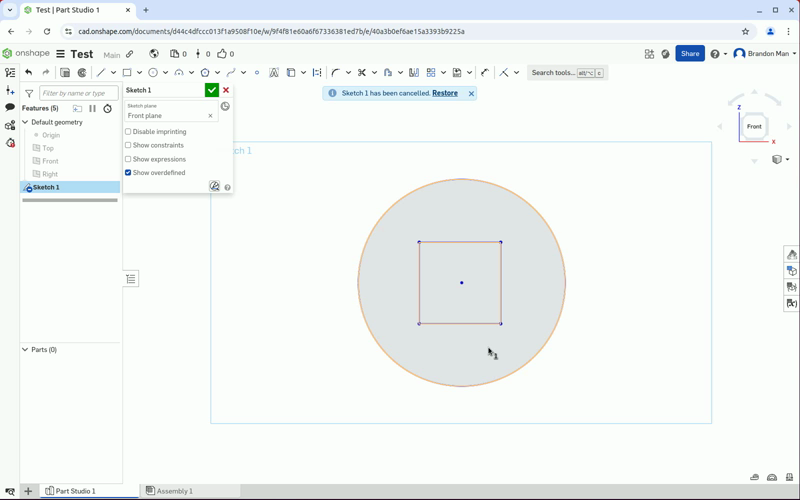
mouse_move(73, 352)
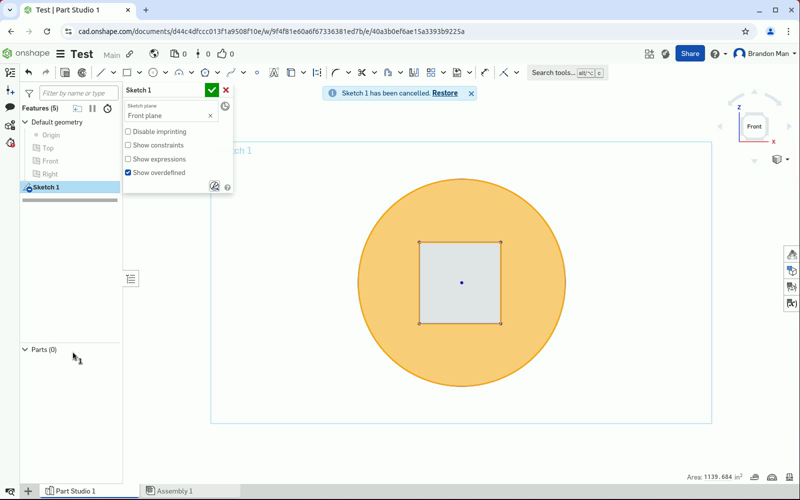
key(shift+y)
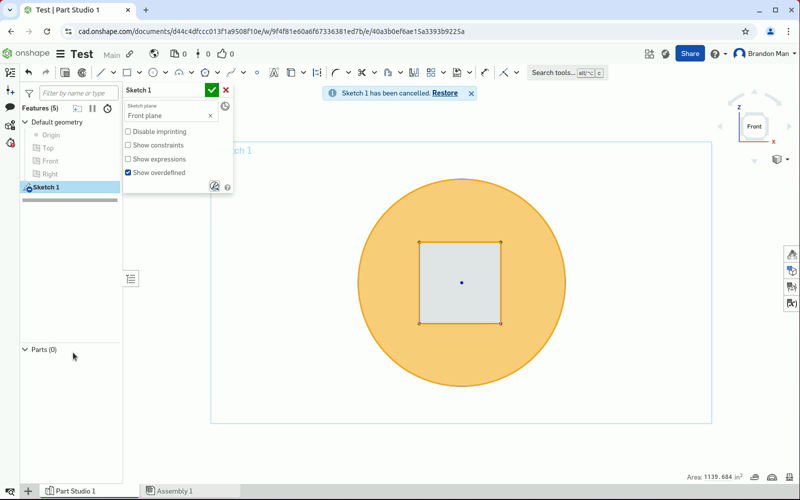
key(shift+e)
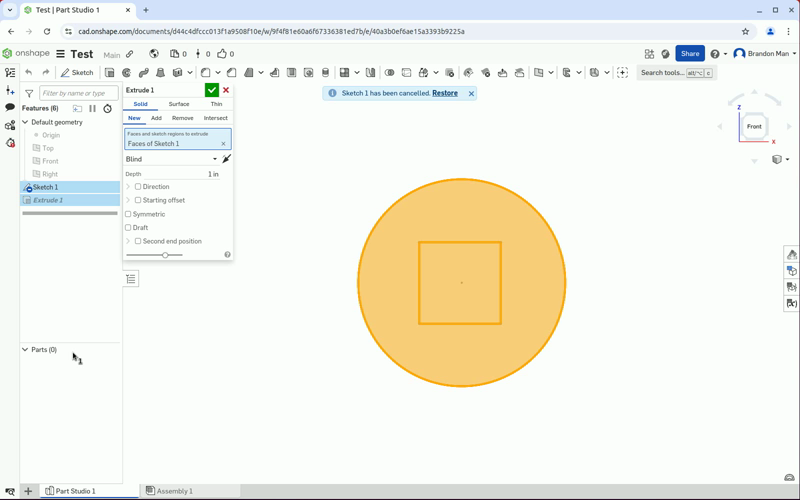
mouse_move(143, 106)
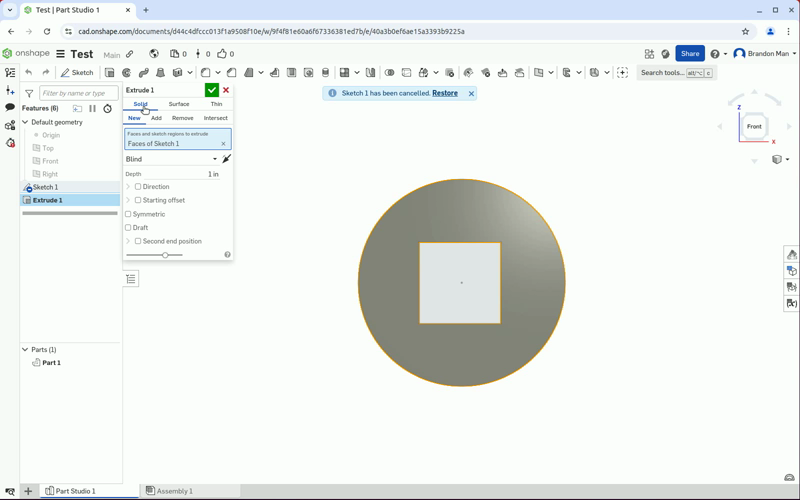
click(143, 106)
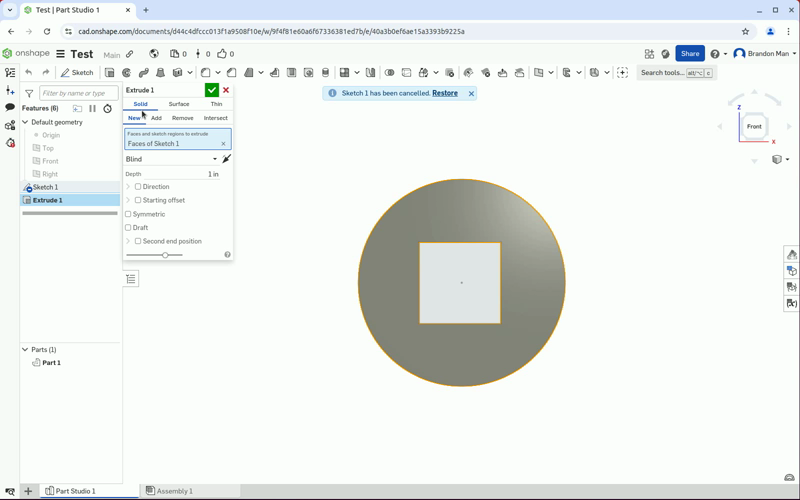
mouse_move(137, 120)
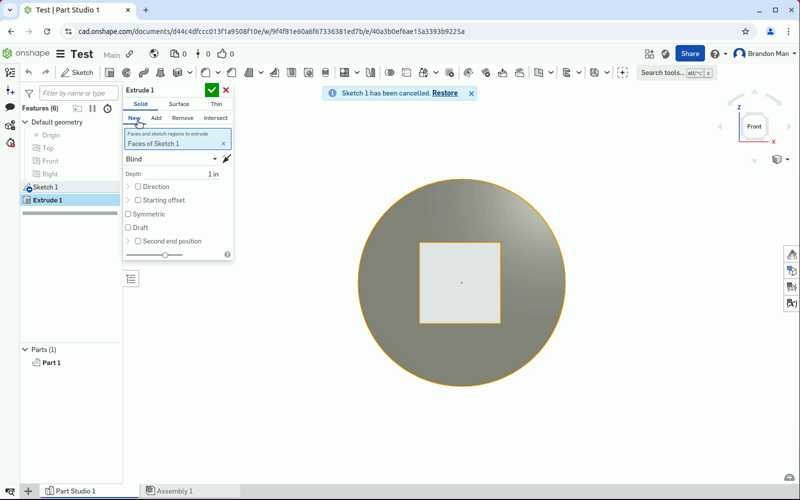
click(137, 120)
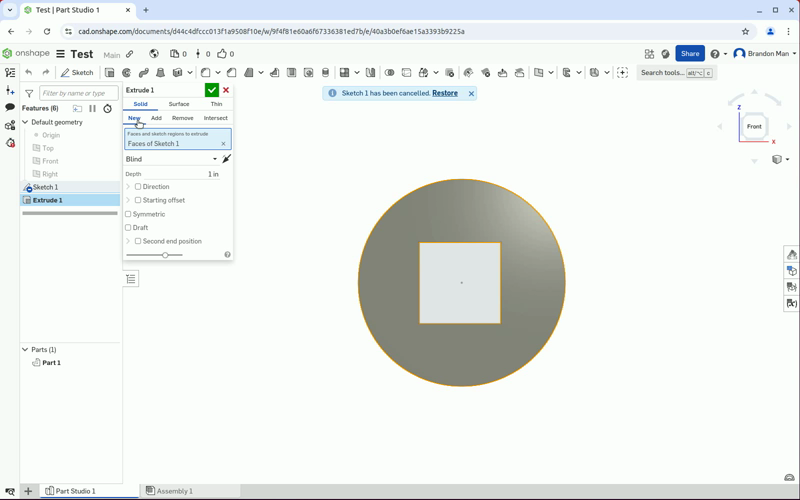
key(tab, 4)
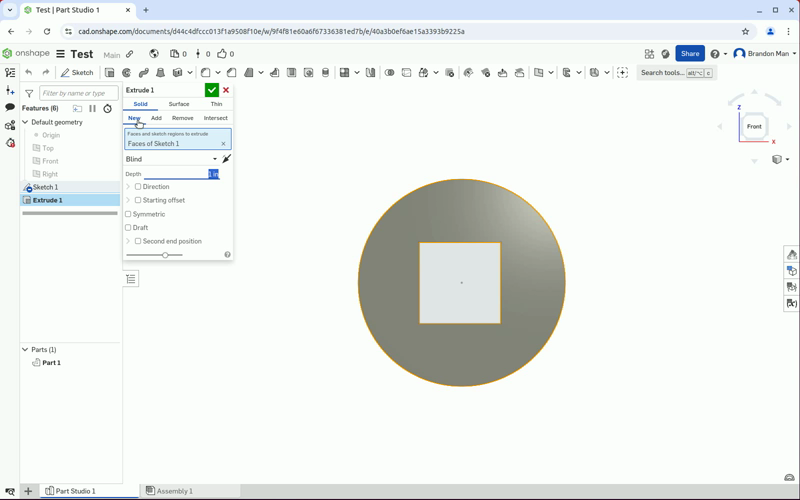
text(4.092)
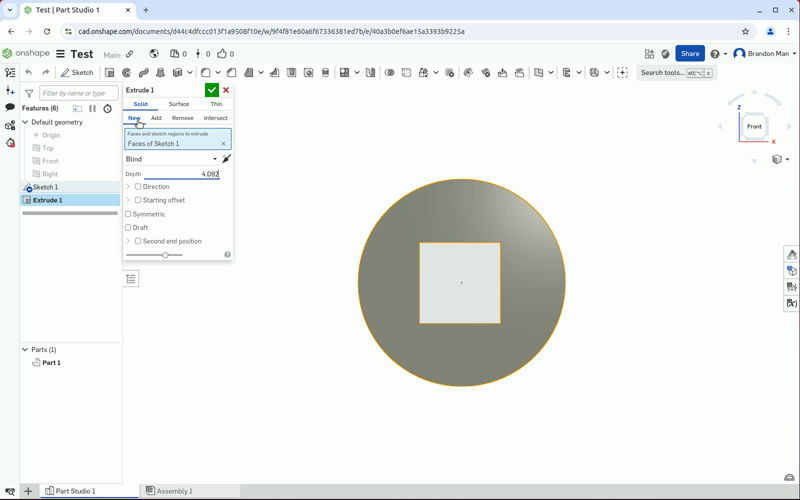
key(enter)
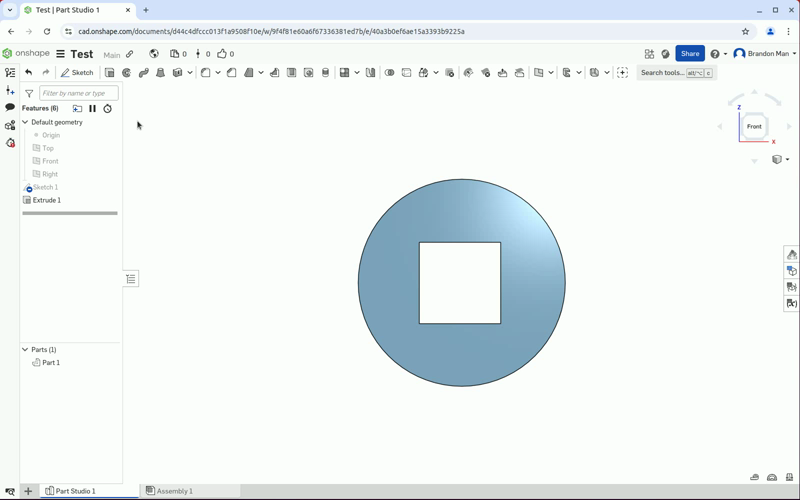
key(shift+h)
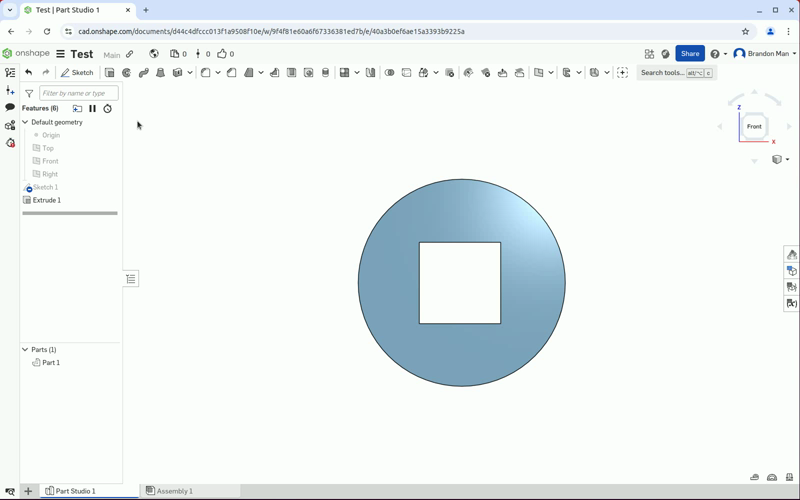
key(shift+h)
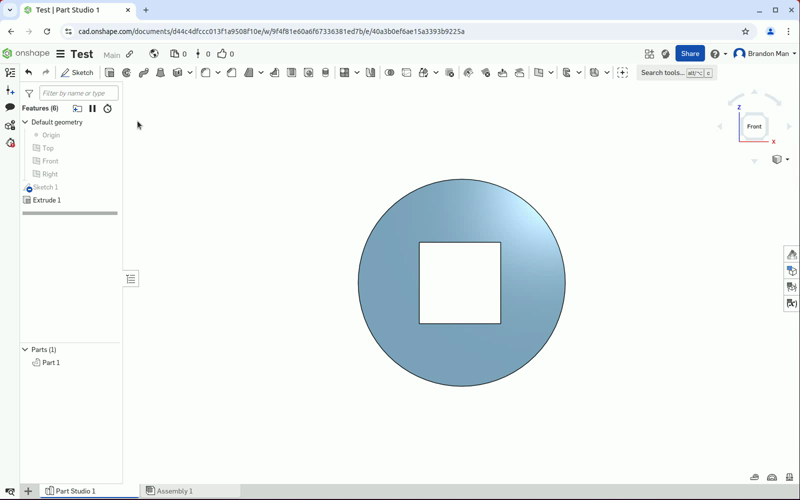
mouse_move(73, 189)
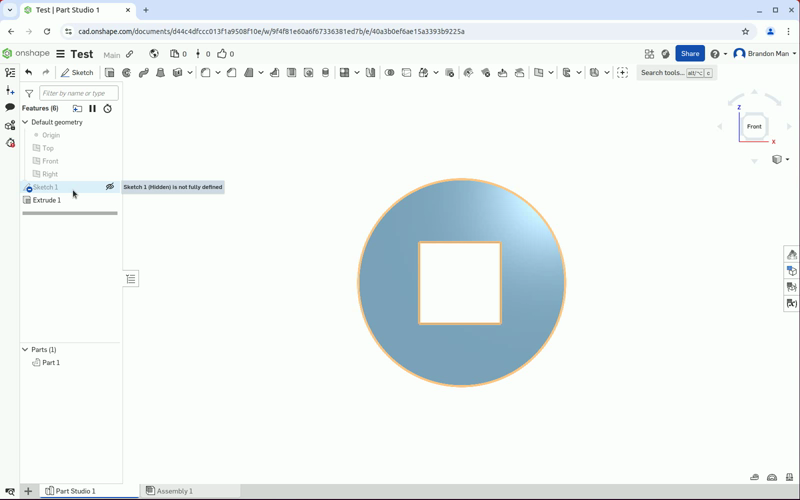
click(73, 189)
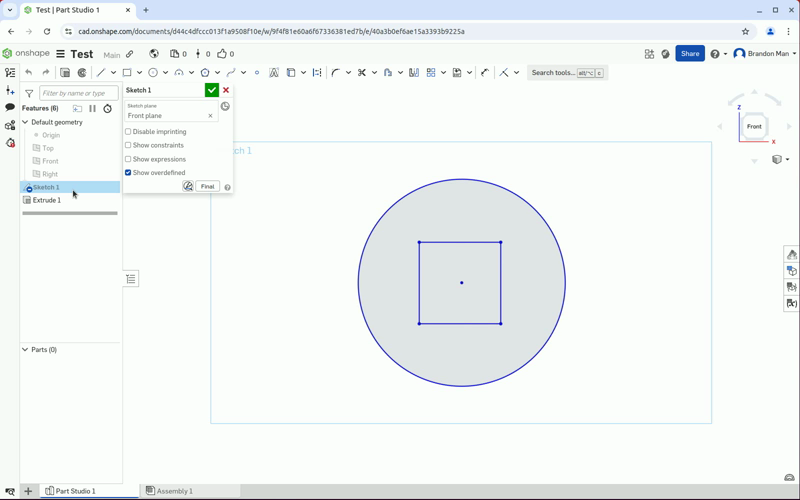
mouse_move(229, 92)
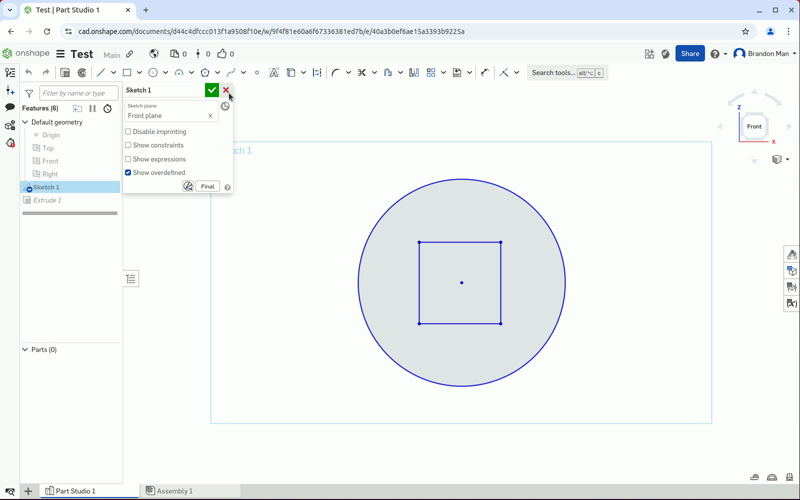
click(229, 92)
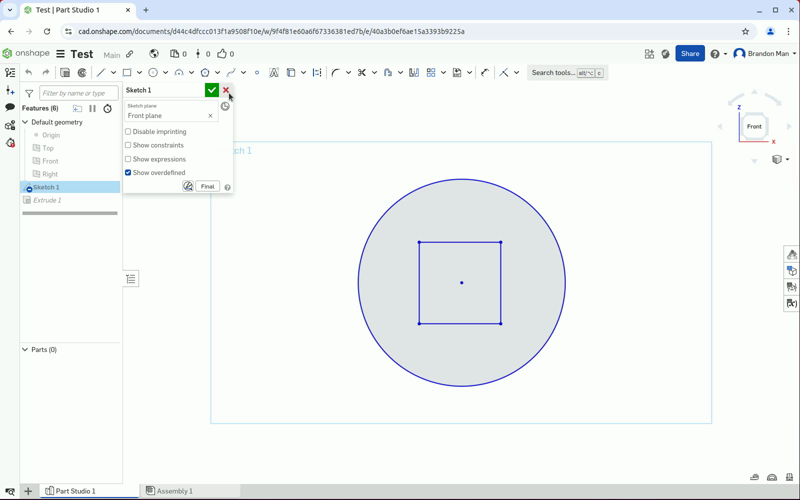
key(shift+s)
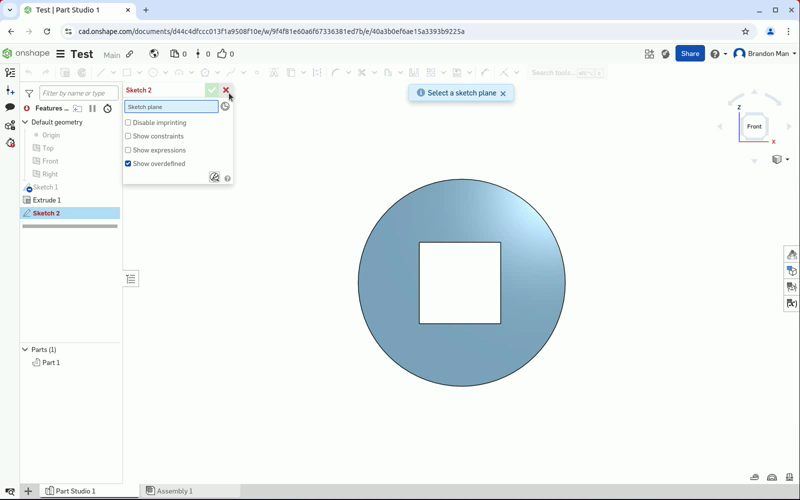
mouse_move(73, 163)
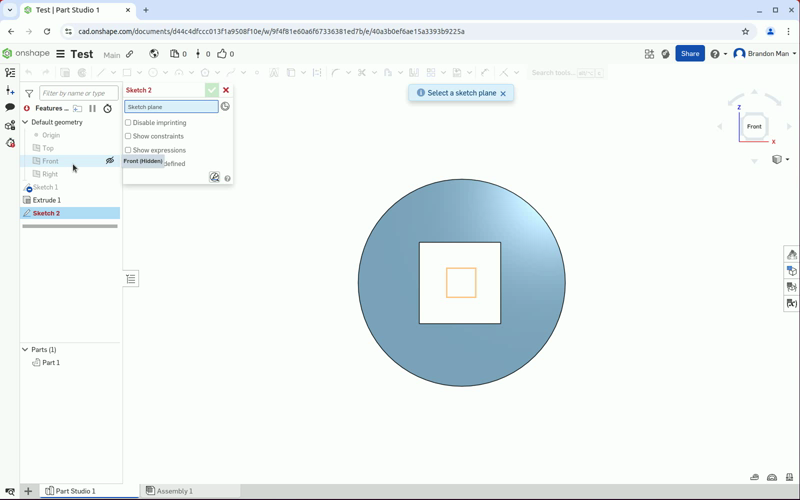
click(73, 163)
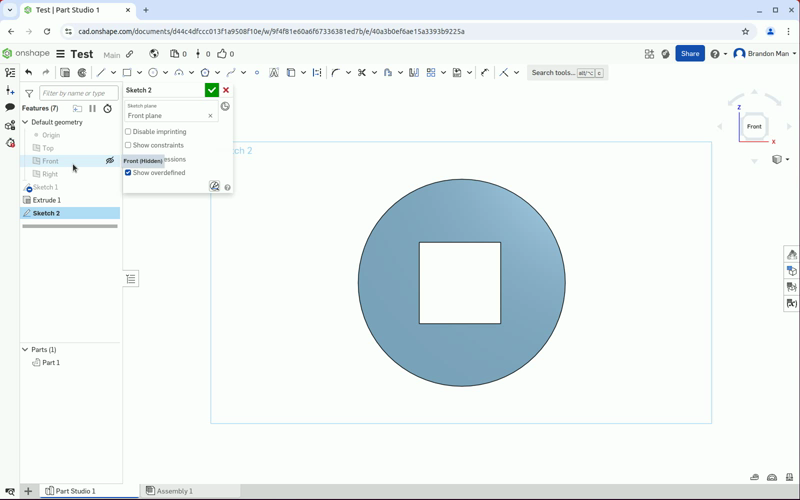
mouse_move(73, 352)
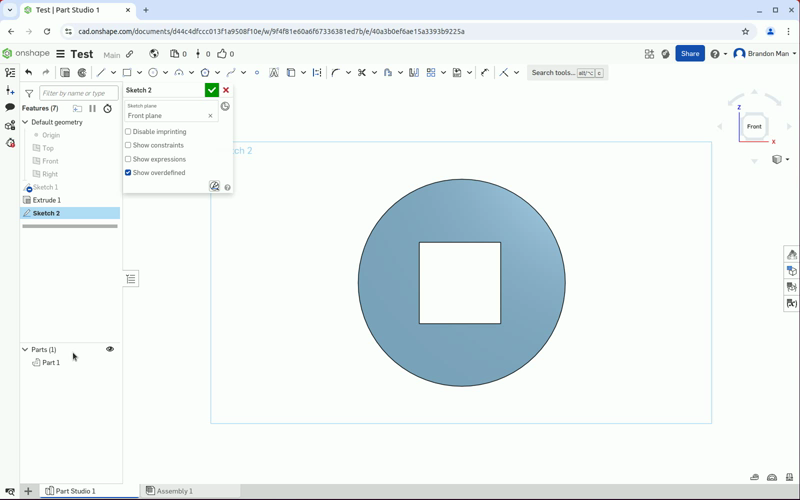
key(y)
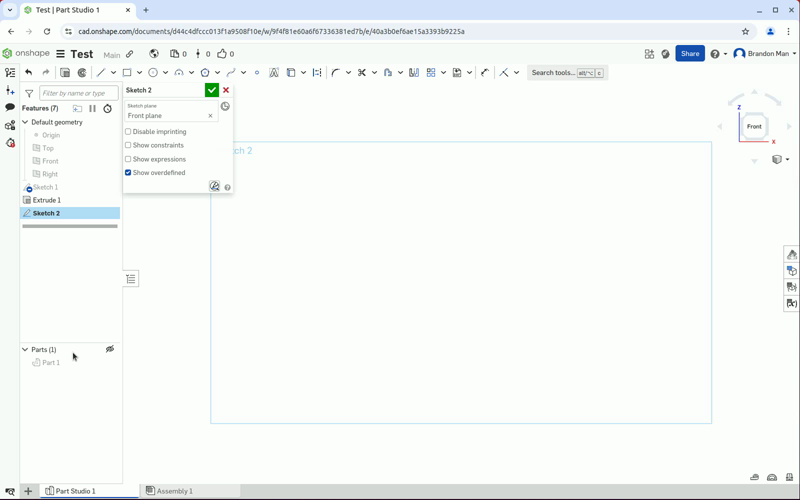
key(c)
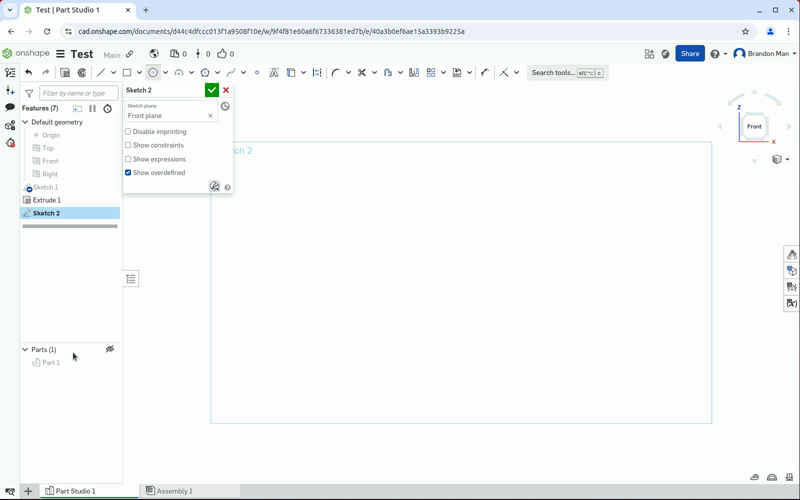
key_down(shift)
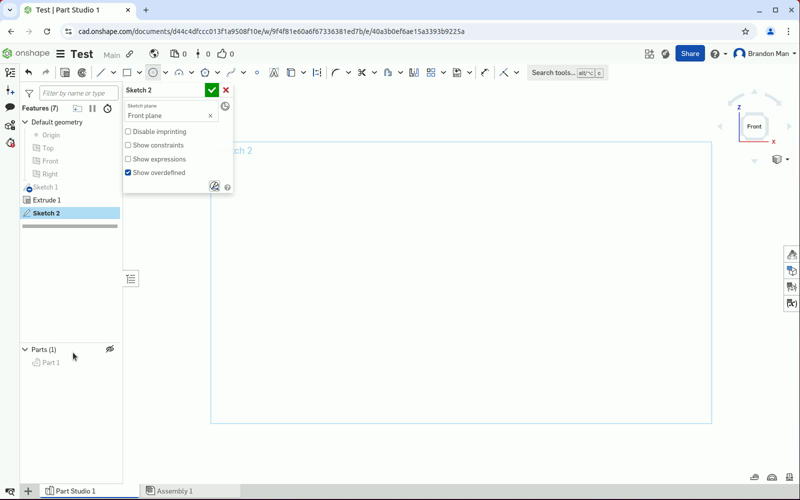
mouse_move(461, 282)
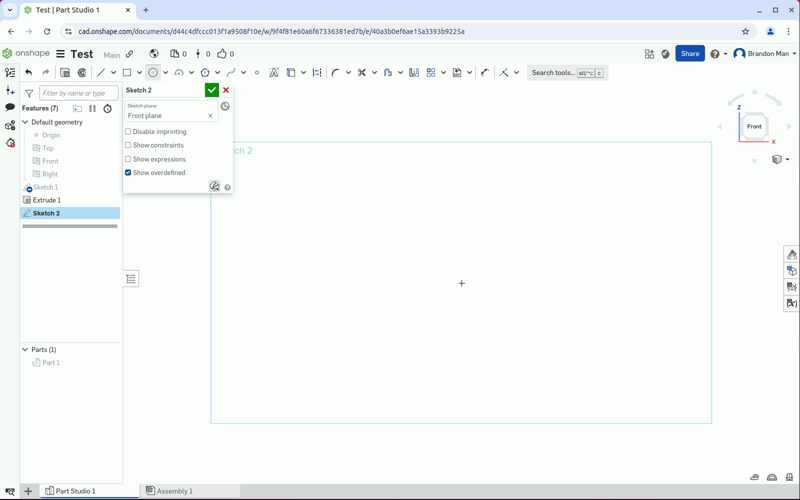
click(461, 282)
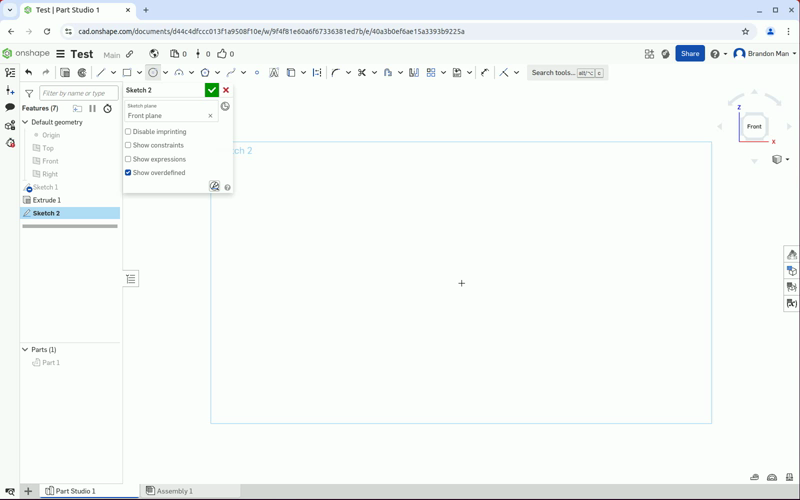
key_up(shift)
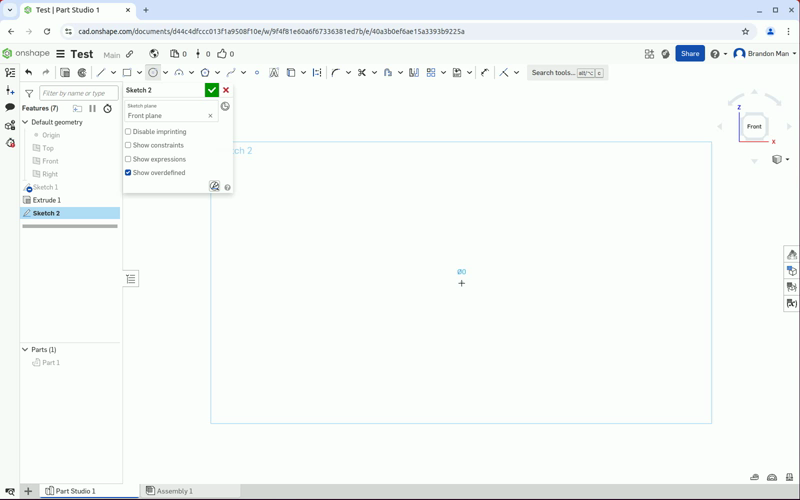
mouse_move(522, 282)
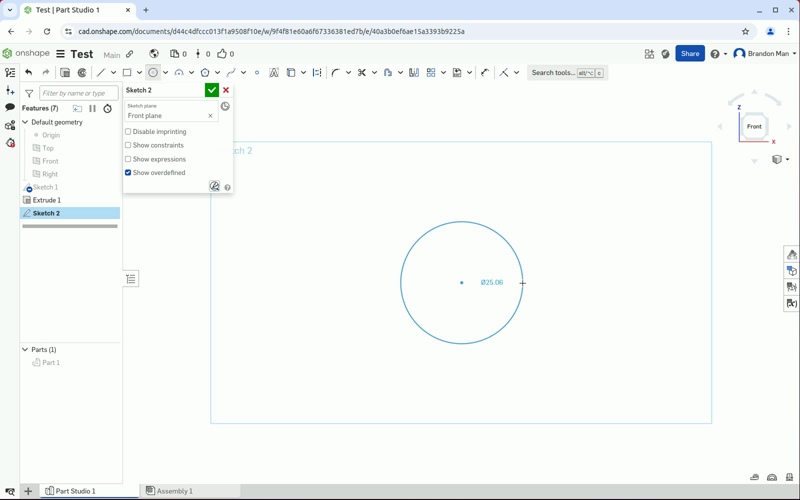
click(522, 282)
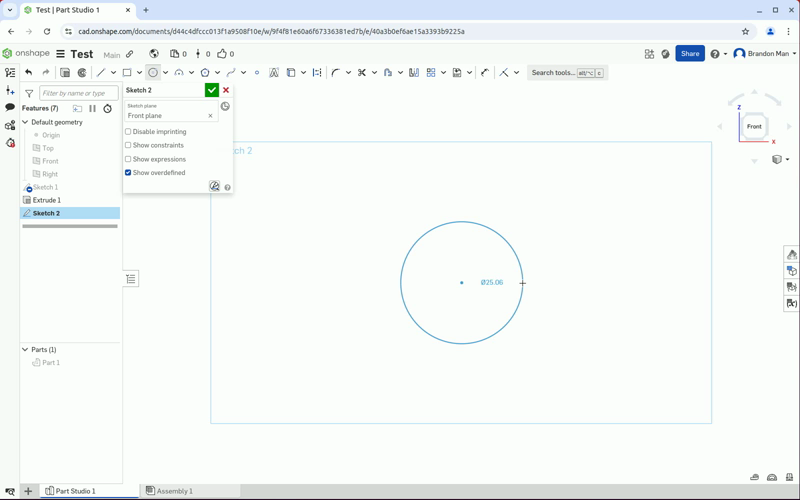
key(esc)
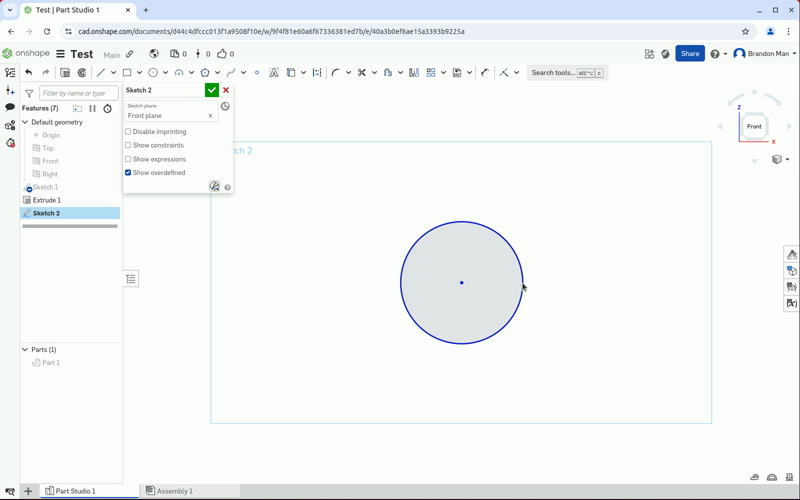
mouse_move(448, 317)
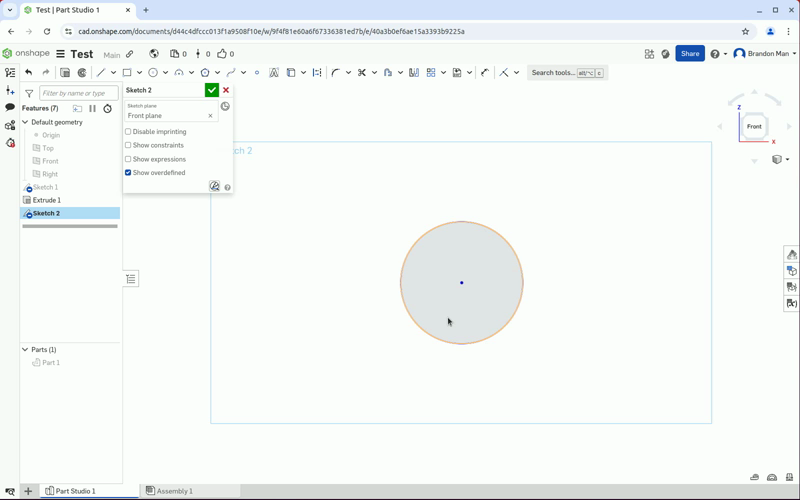
click(448, 317)
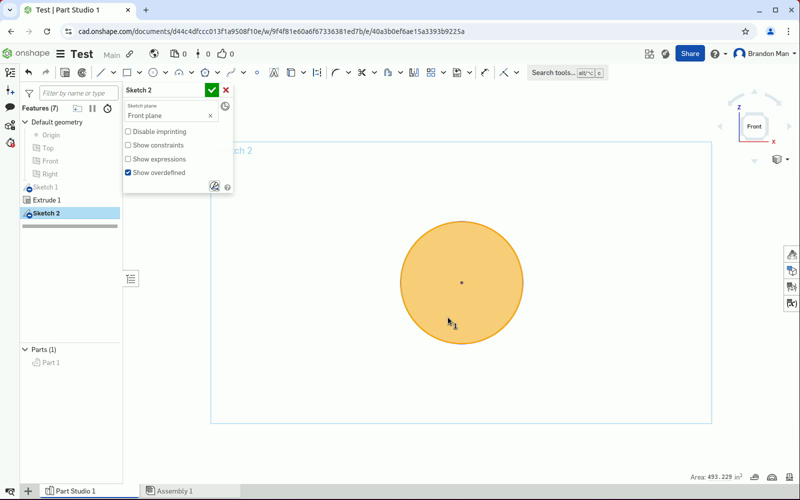
mouse_move(73, 352)
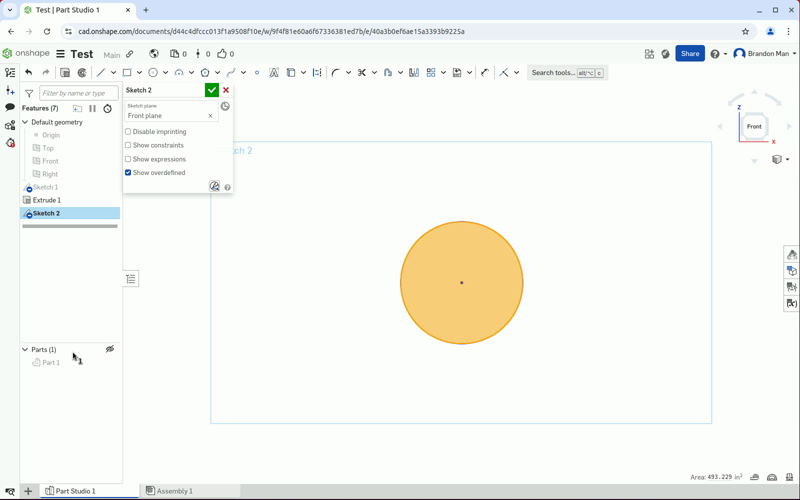
key(shift+y)
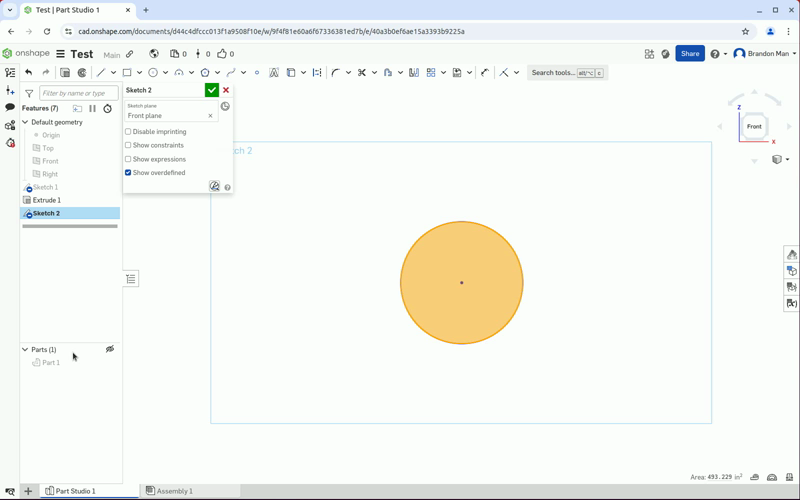
key(shift+e)
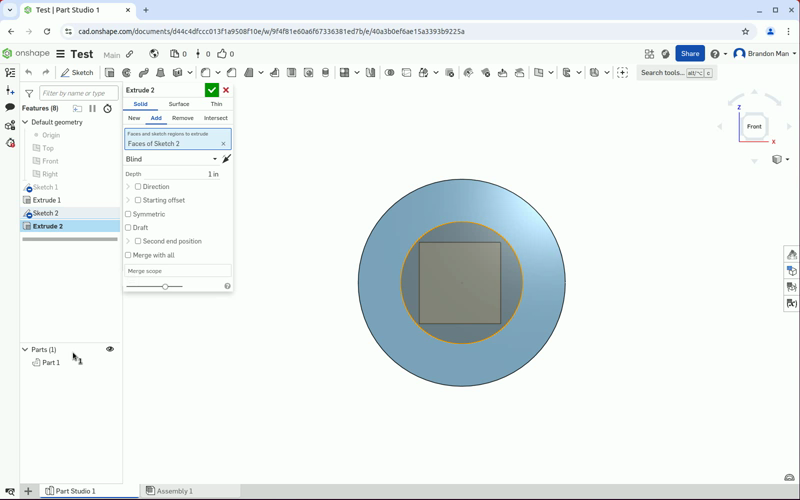
mouse_move(143, 106)
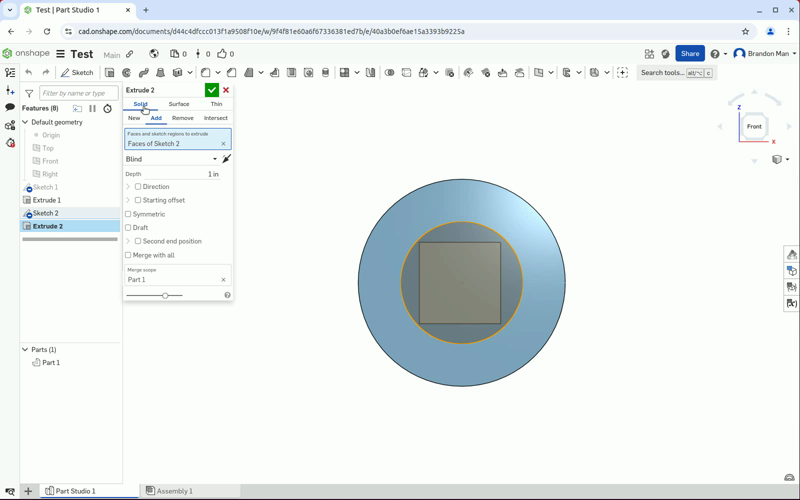
click(143, 106)
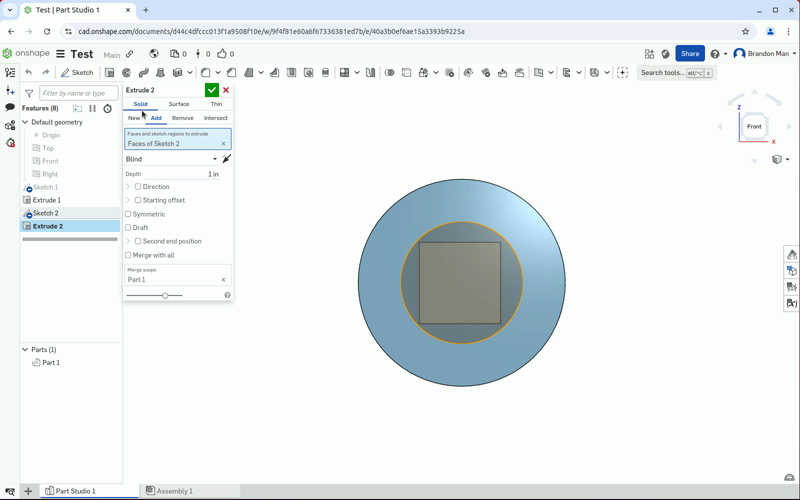
mouse_move(137, 120)
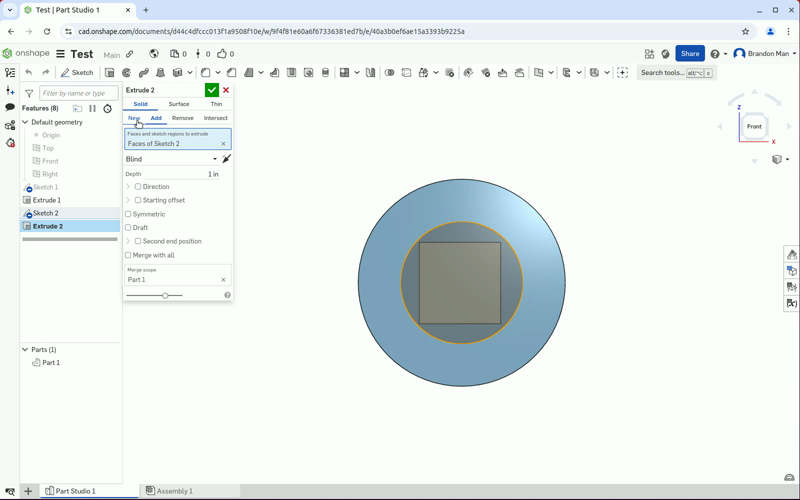
click(137, 120)
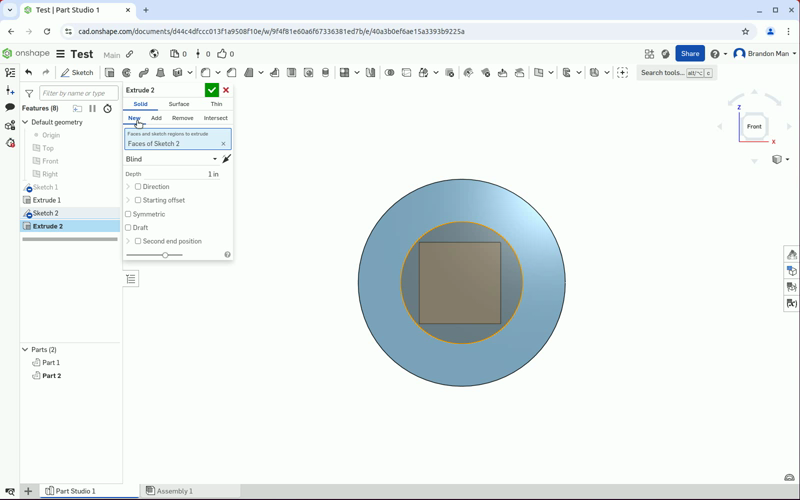
key(tab, 4)
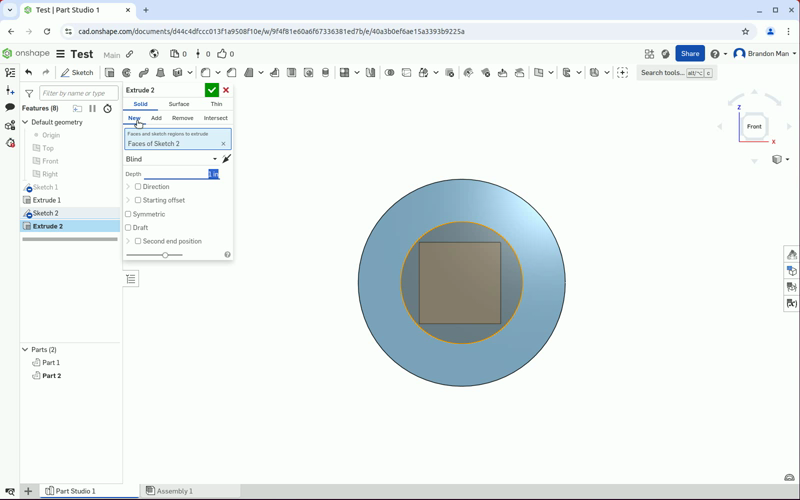
text(19.016)
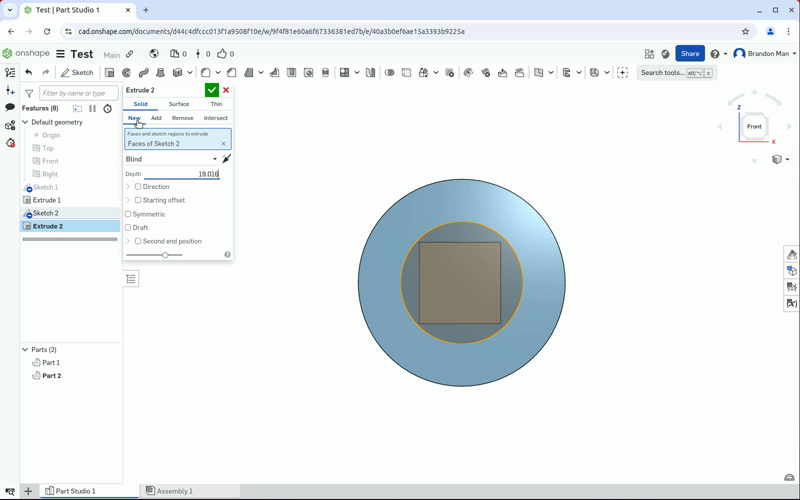
key(enter)
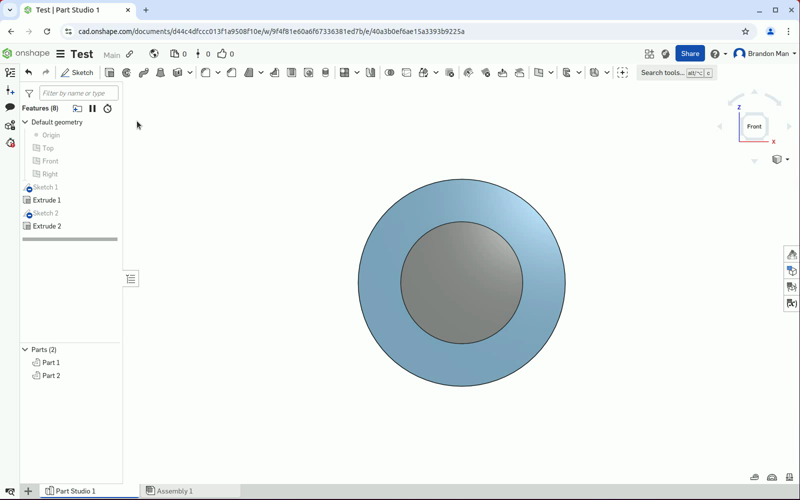
key(shift+h)
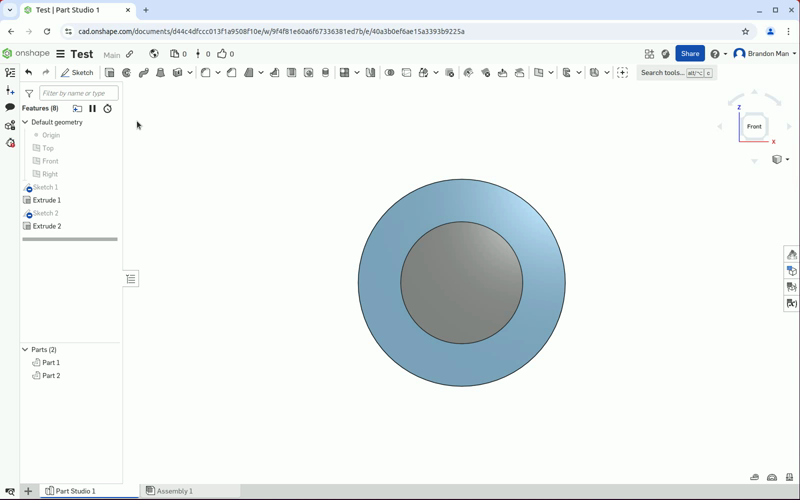
key(shift+h)
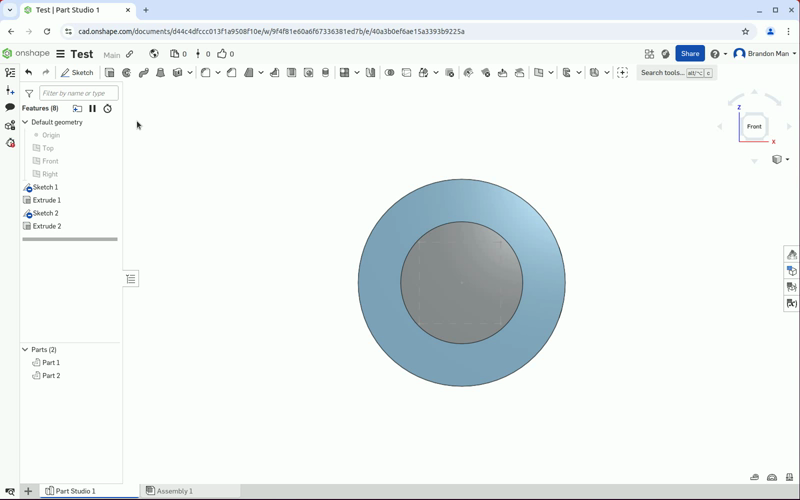
key(shift+7)
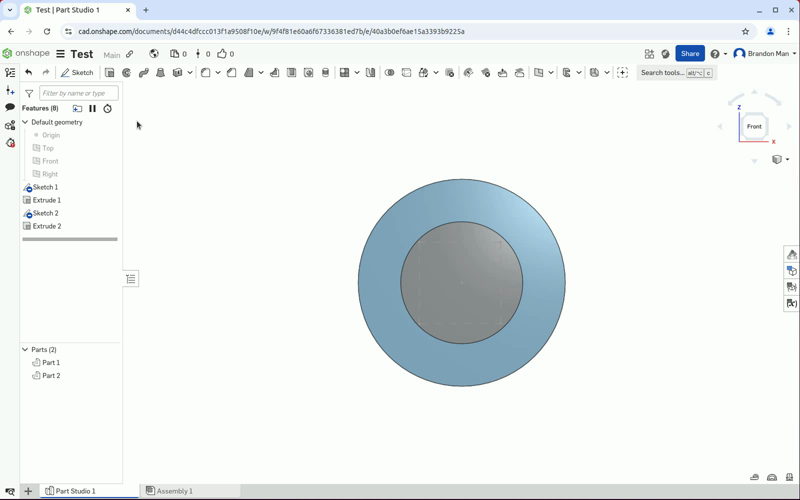
key(left, 2)
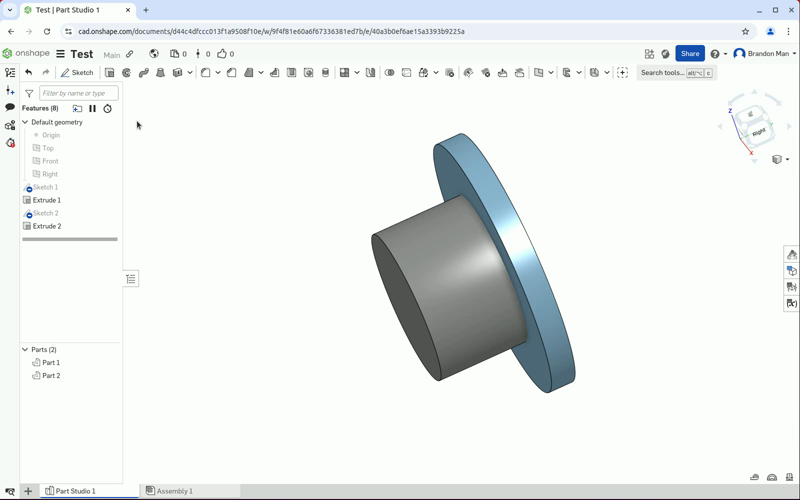
key(down, 2)
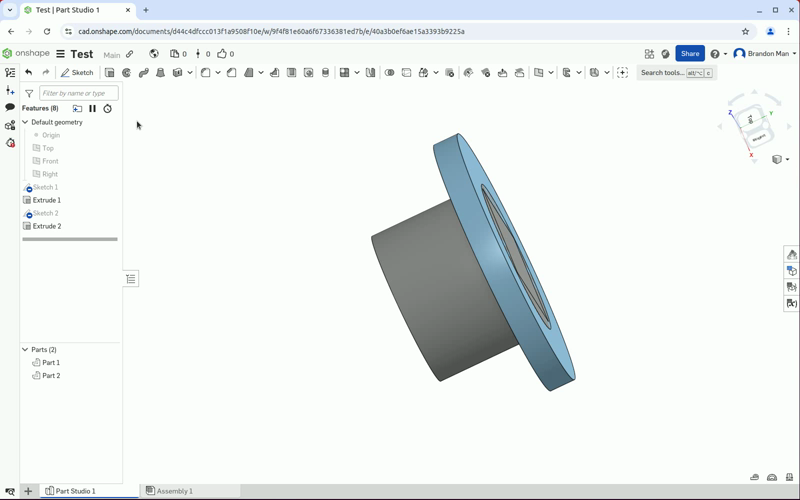
key(up, 2)
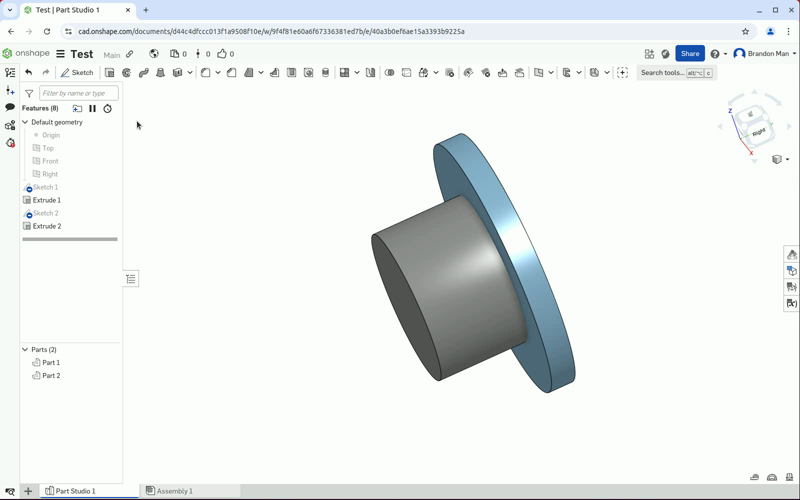
key(right, 2)
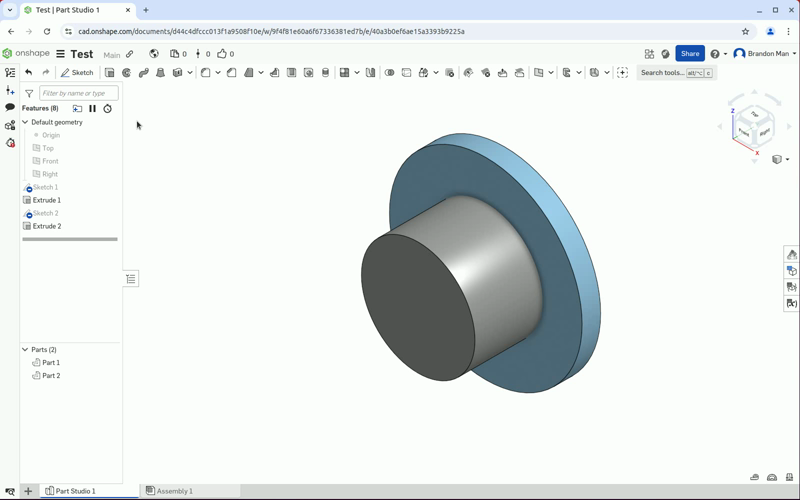
mouse_move(73, 189)
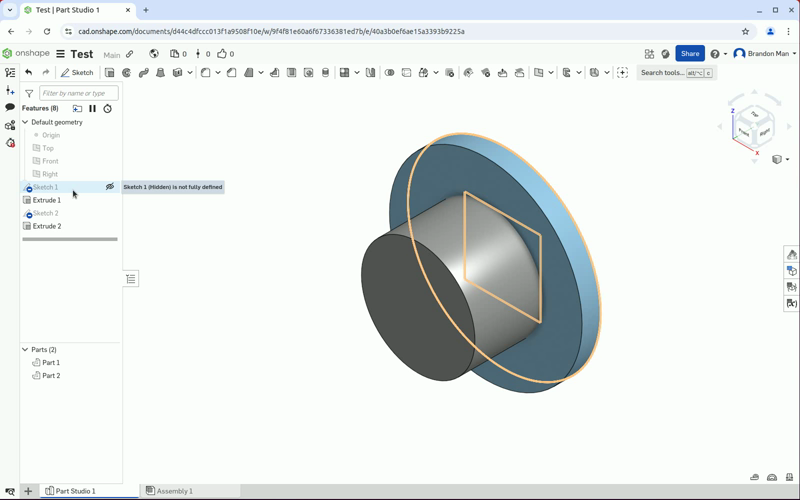
click(73, 189)